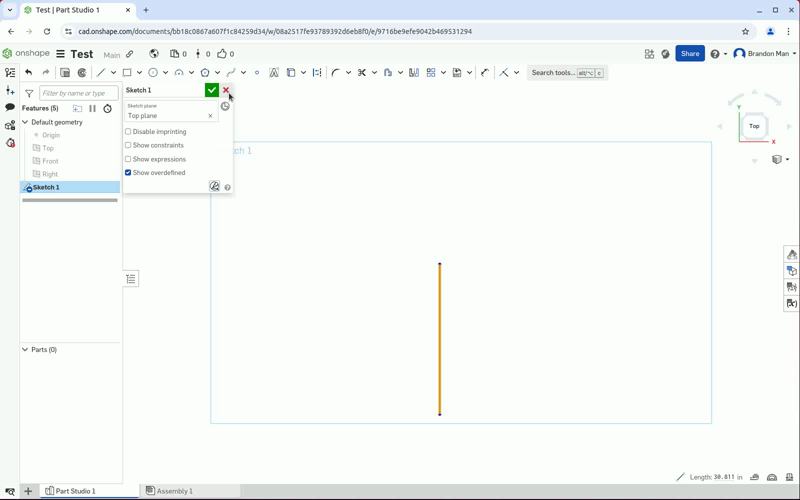
key(shift+h)
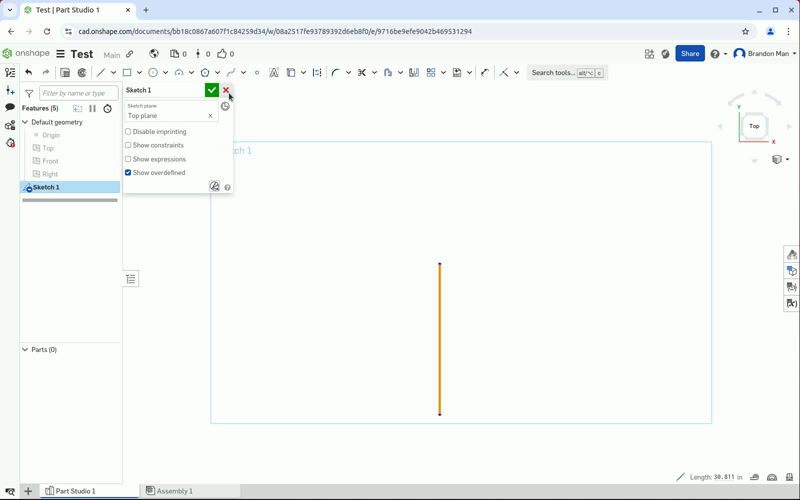
key(shift+s)
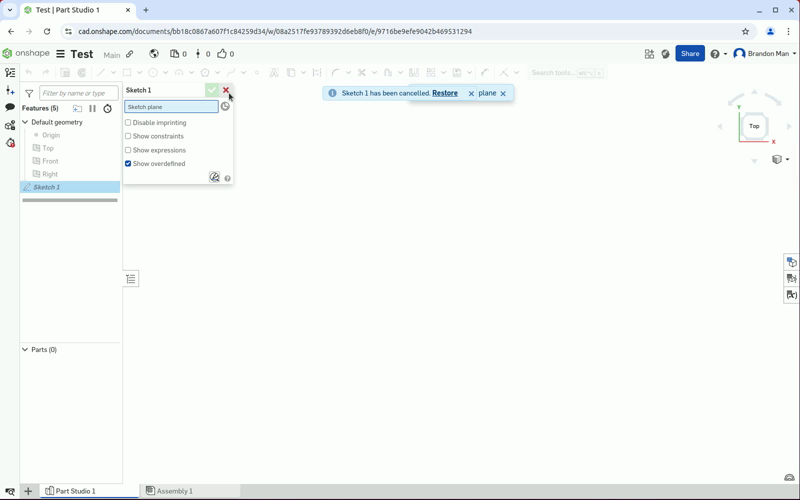
mouse_move(73, 150)
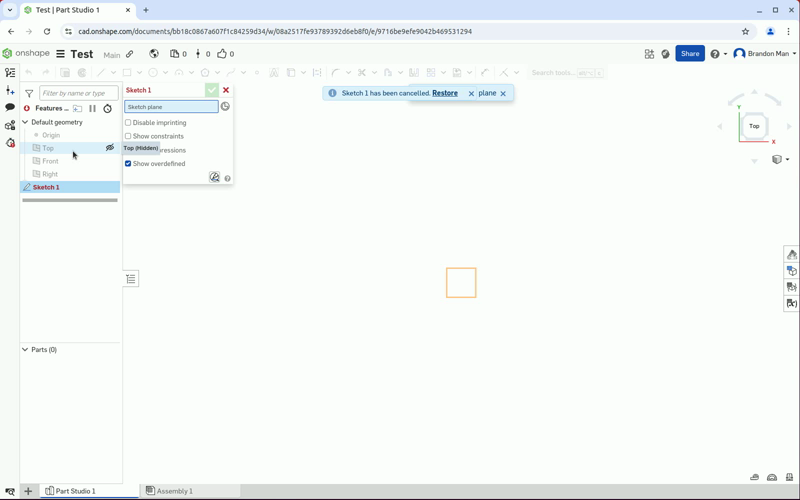
click(73, 150)
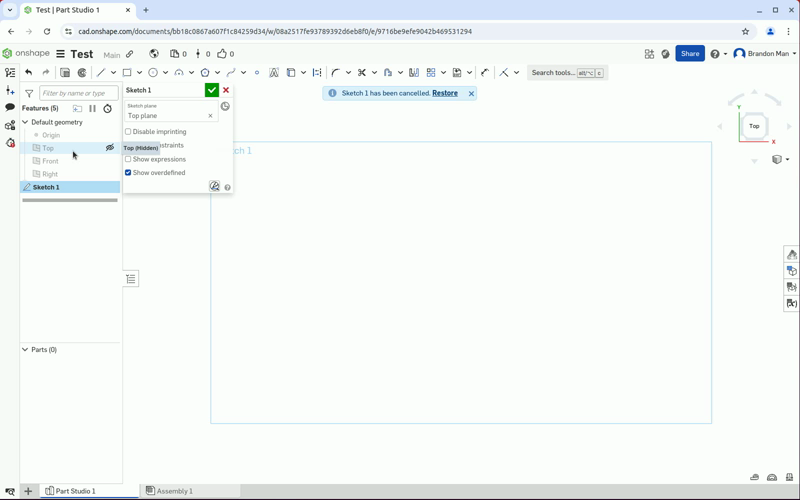
mouse_move(73, 352)
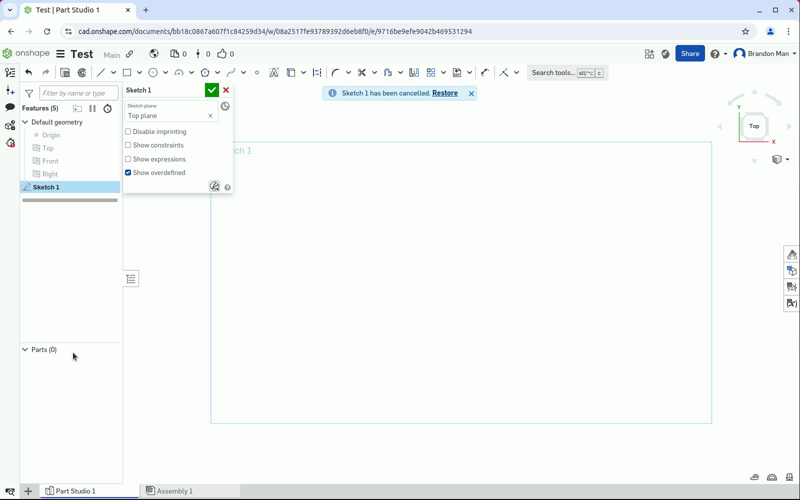
key(y)
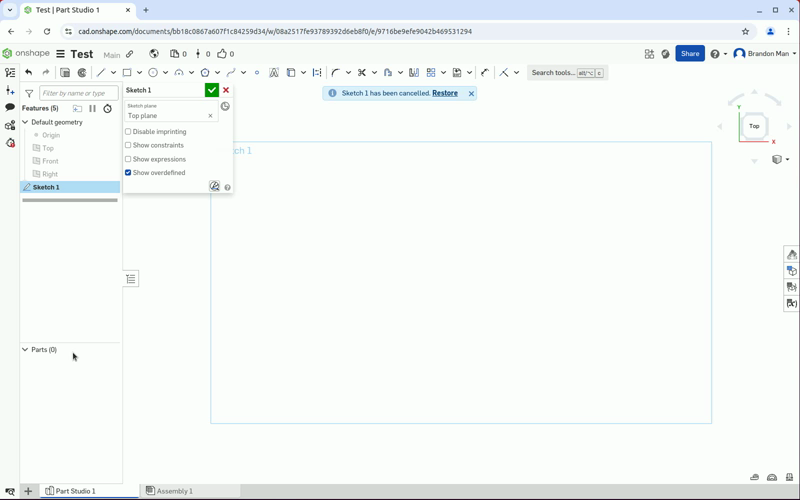
key(l)
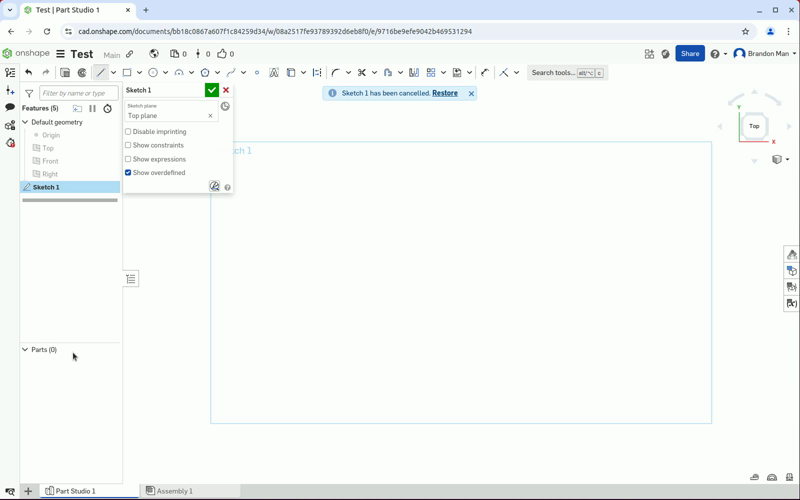
key_down(shift)
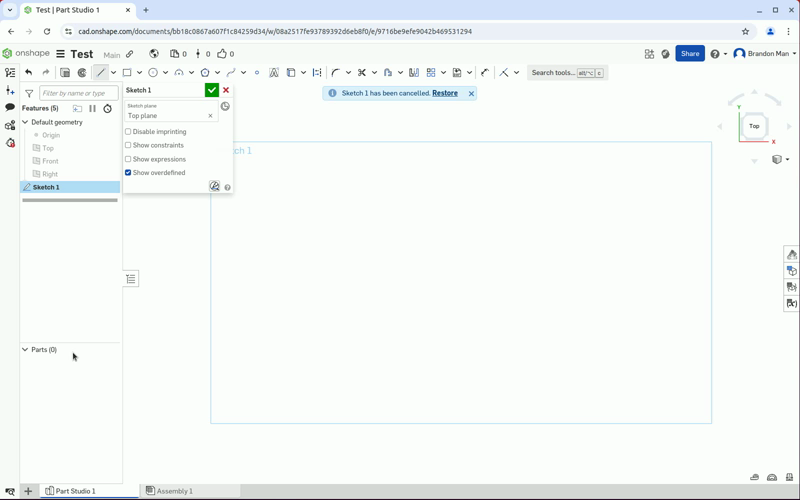
mouse_move(363, 321)
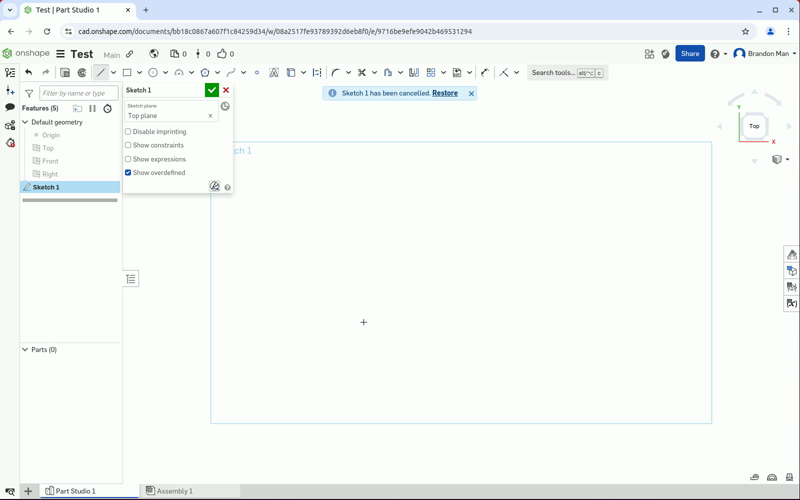
click(363, 321)
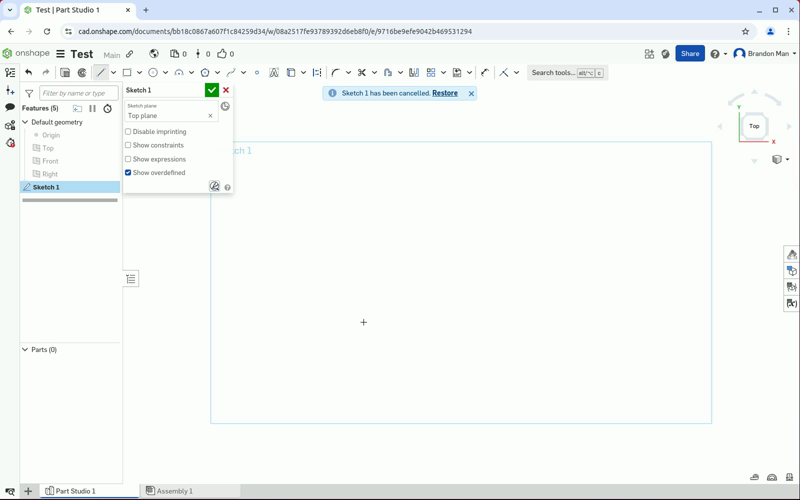
key_up(shift)
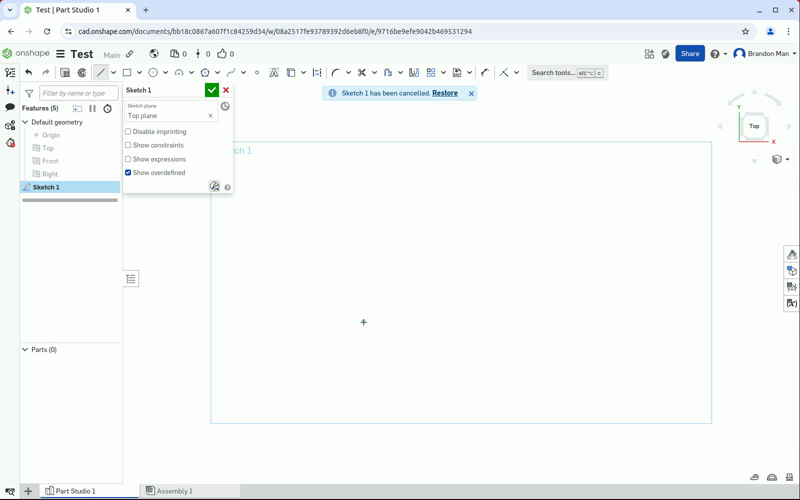
key_down(shift)
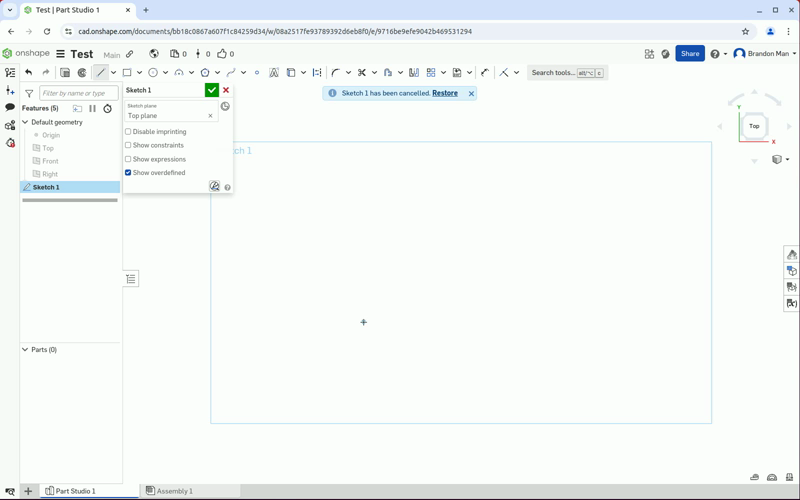
mouse_move(557, 321)
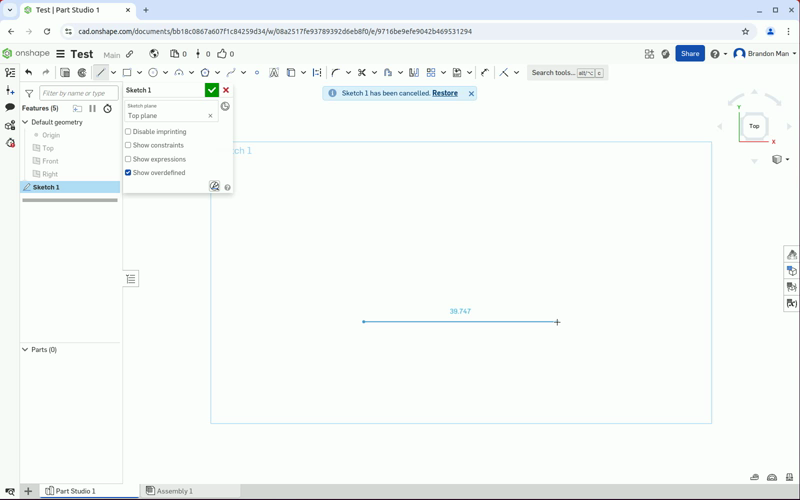
click(557, 321)
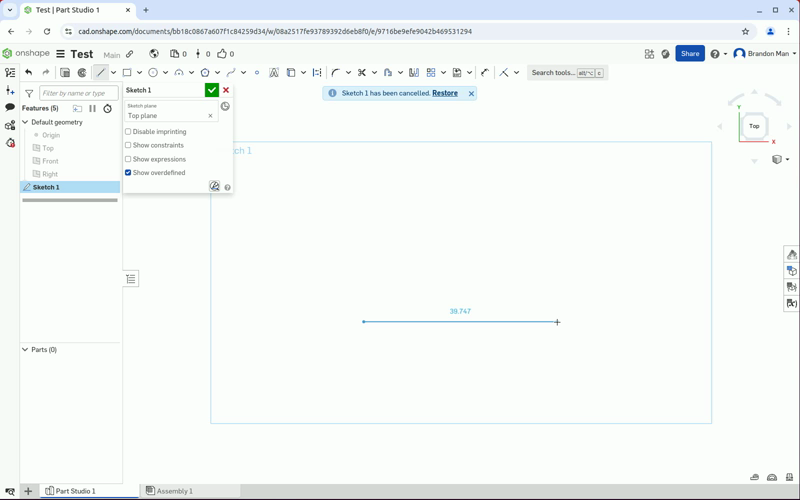
key_up(shift)
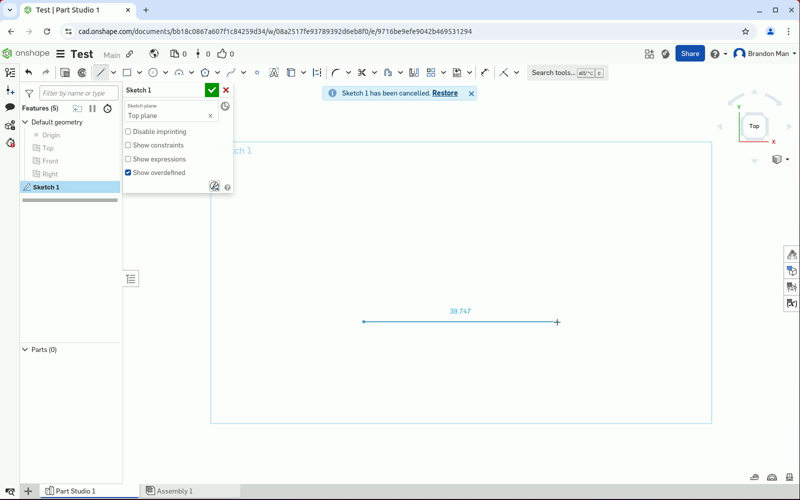
key_down(shift)
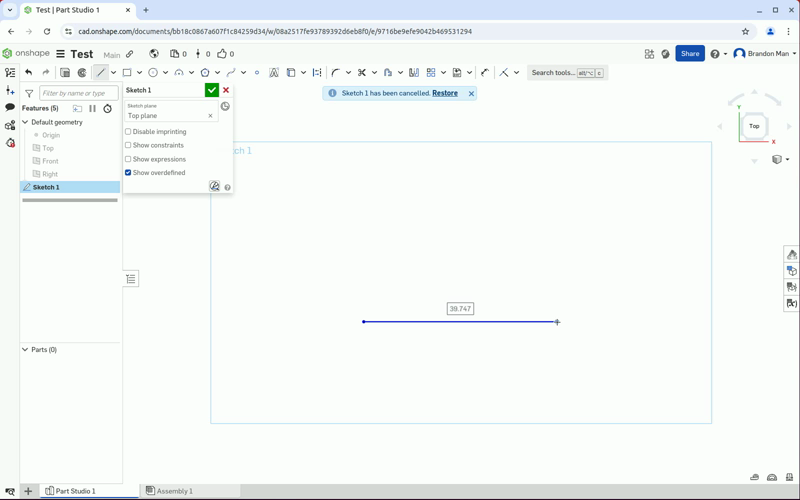
mouse_move(557, 244)
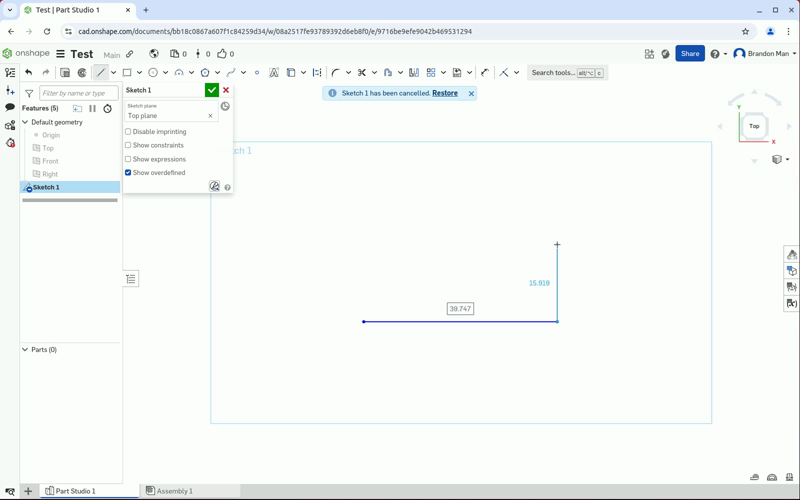
click(557, 244)
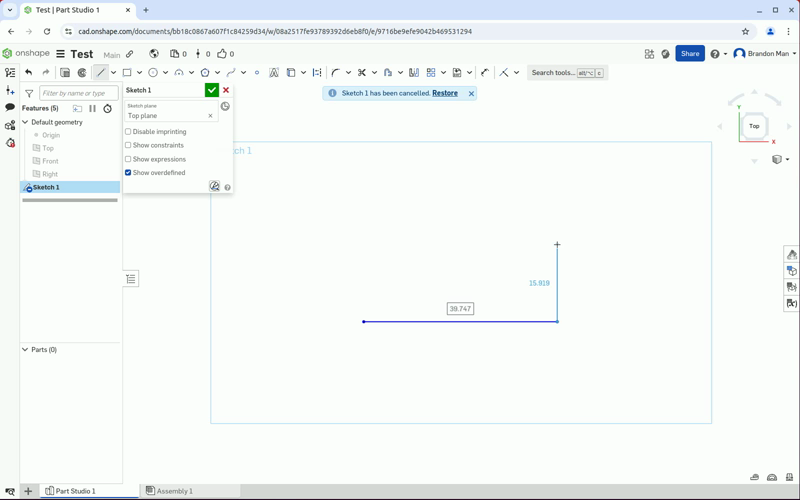
key_up(shift)
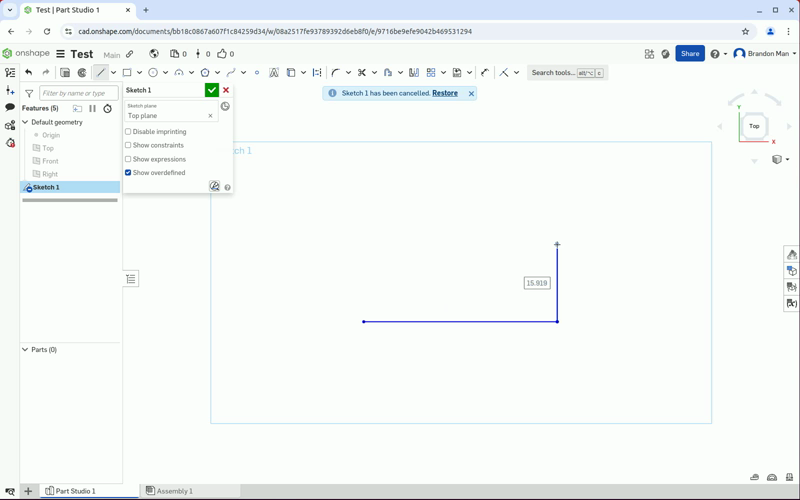
key_down(shift)
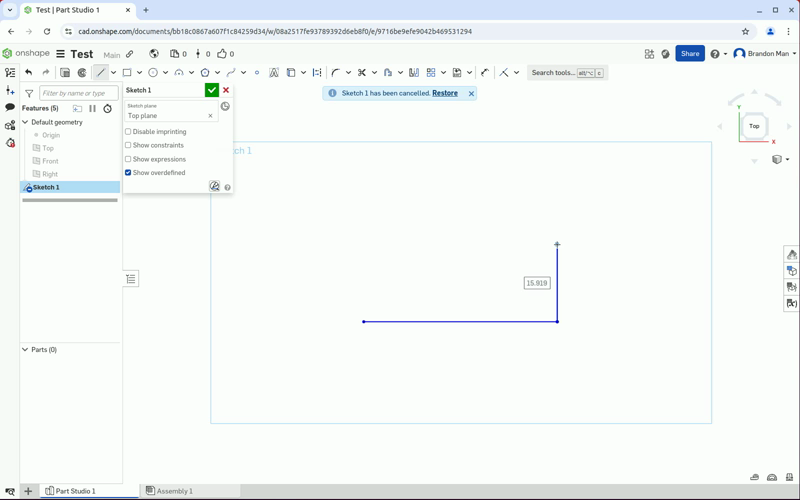
mouse_move(492, 244)
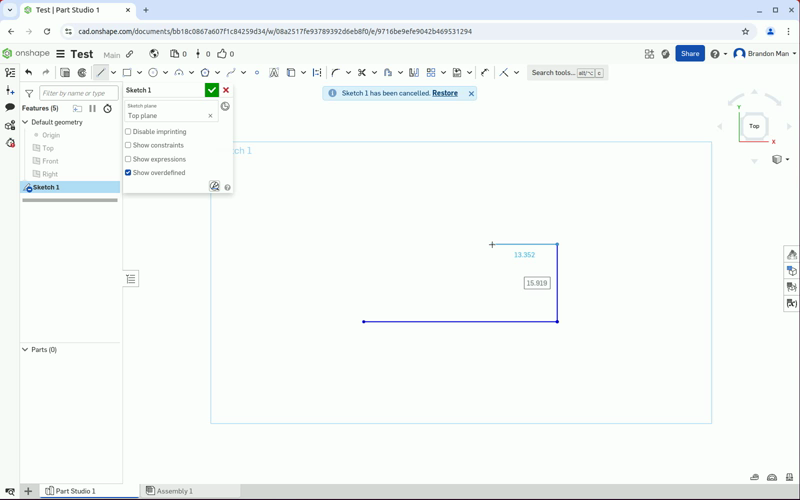
click(492, 244)
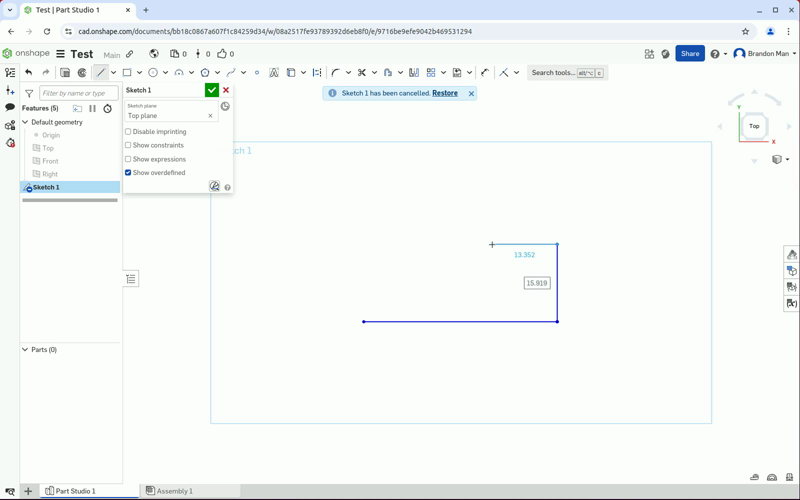
key_up(shift)
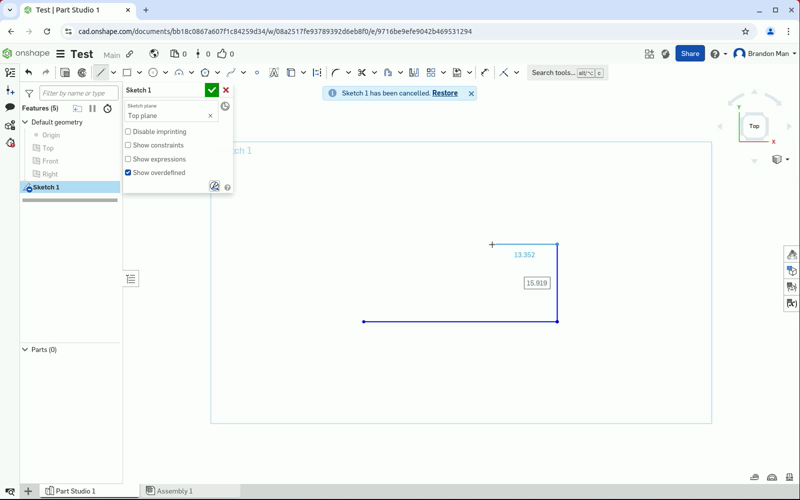
key(esc)
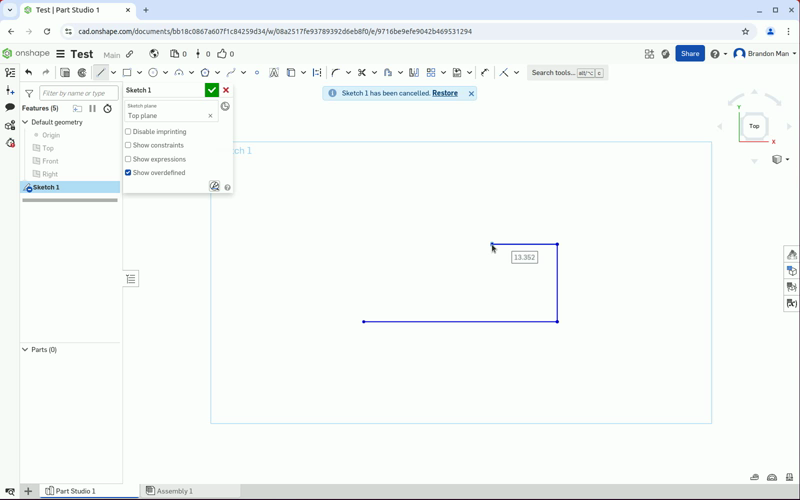
key(a)
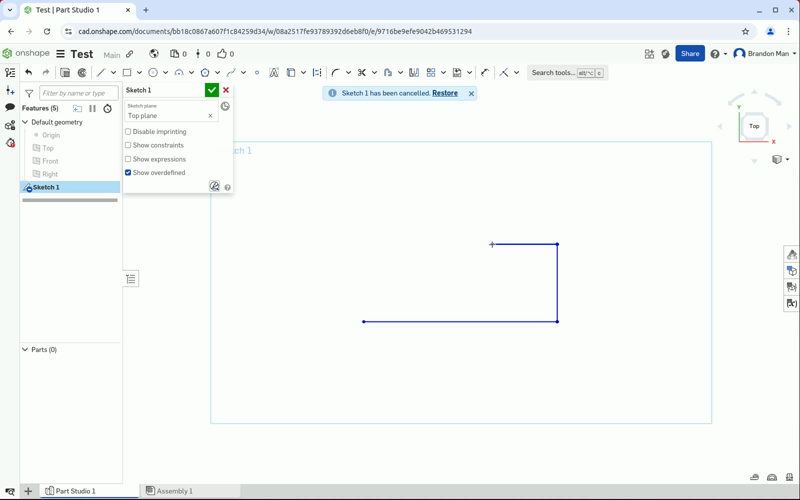
mouse_move(492, 244)
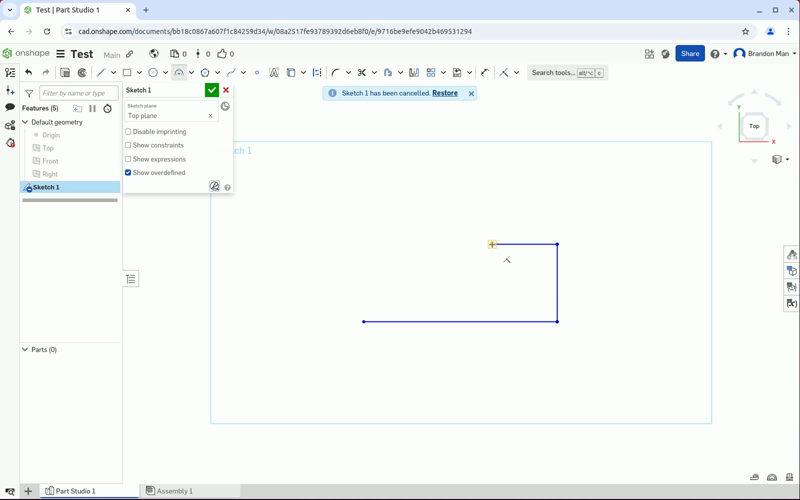
click(492, 244)
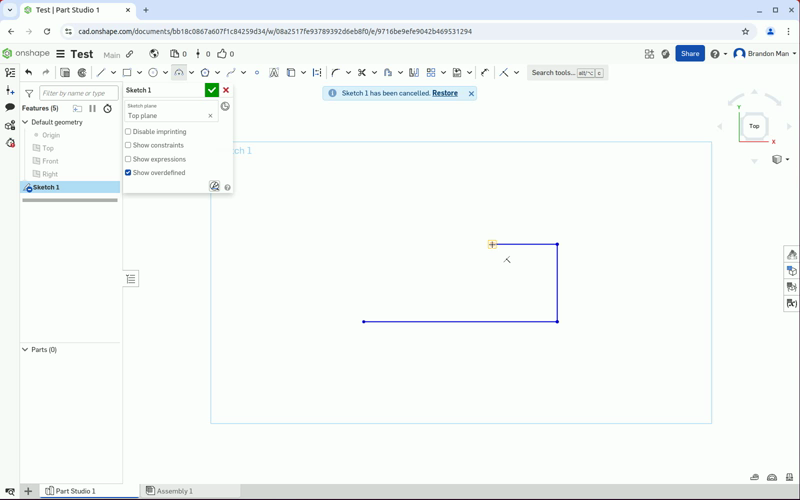
key_down(shift)
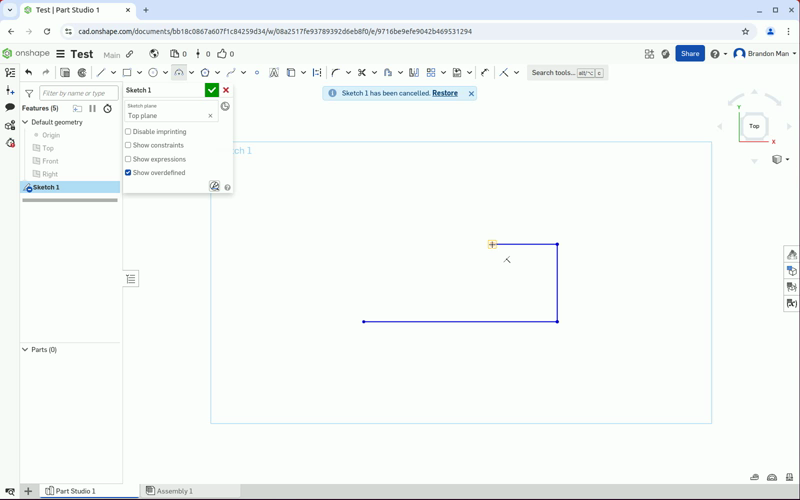
mouse_move(428, 244)
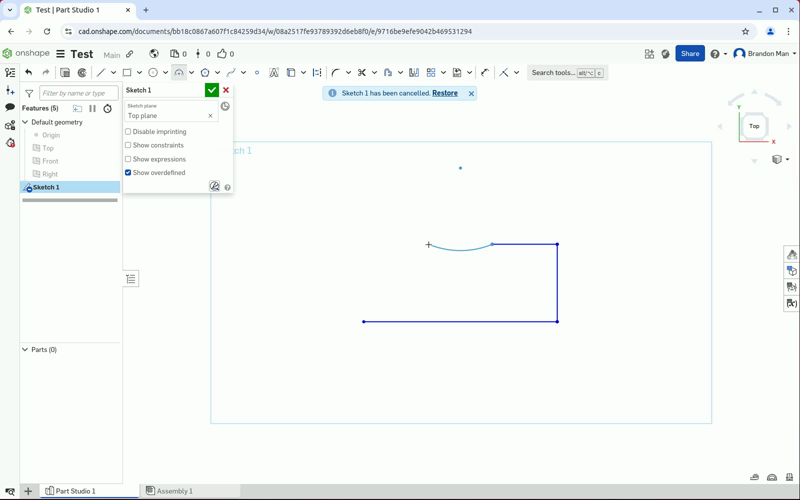
click(428, 244)
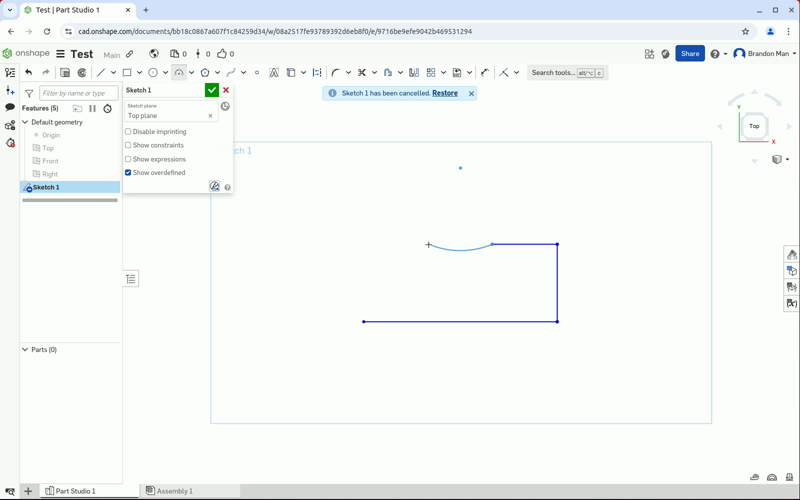
mouse_move(460, 275)
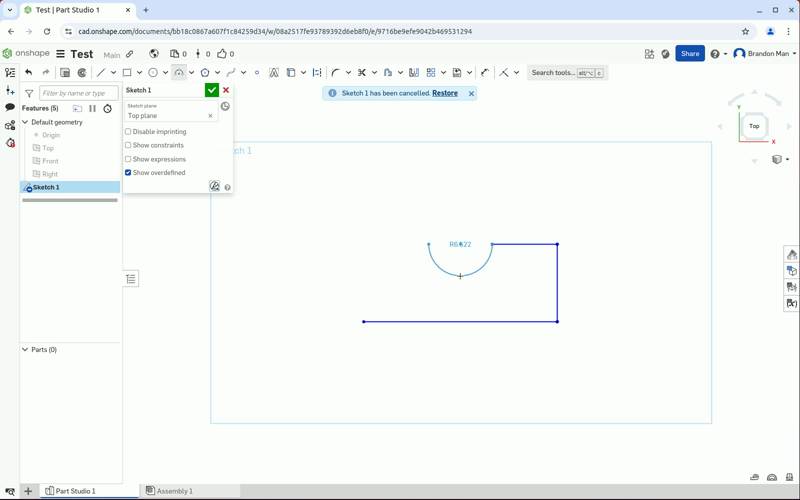
click(460, 275)
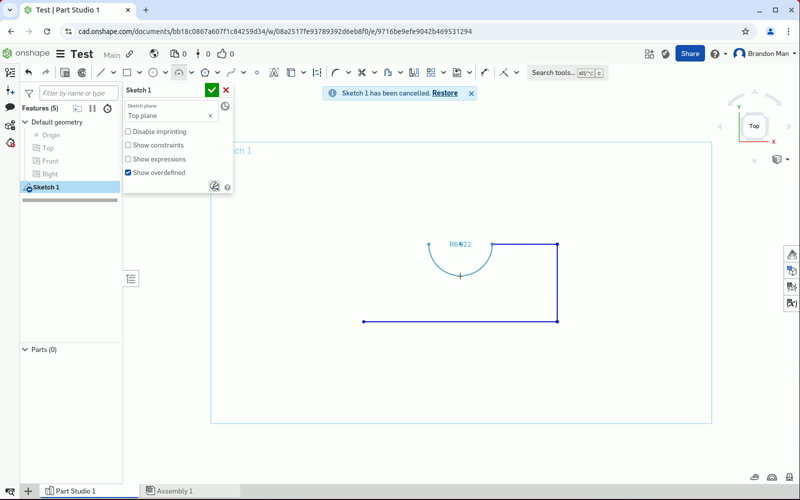
key_up(shift)
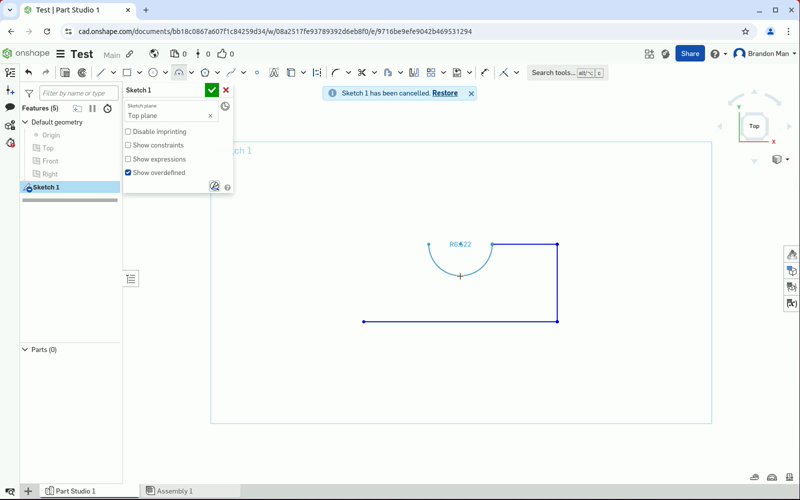
key(esc)
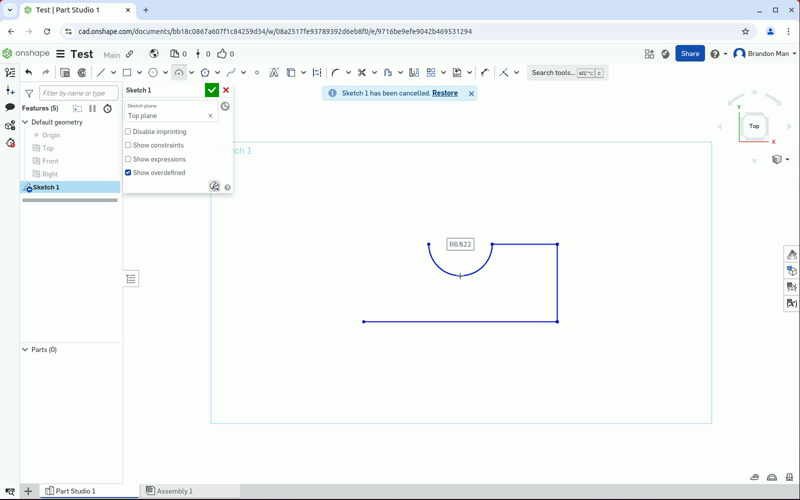
key(l)
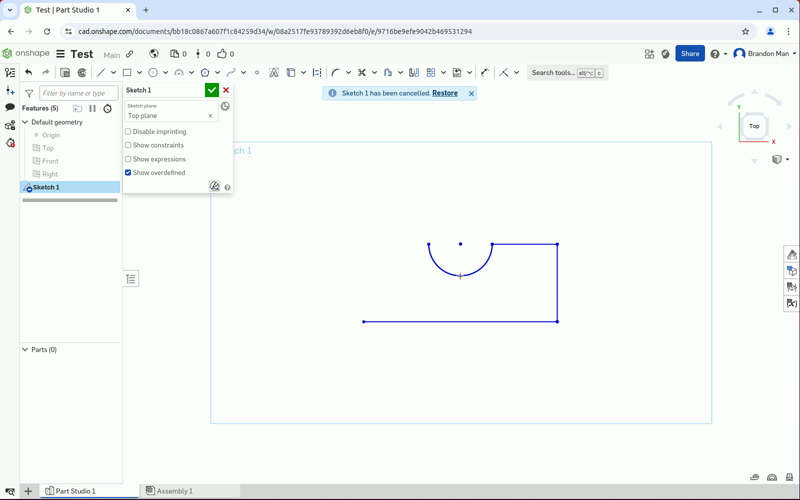
mouse_move(428, 244)
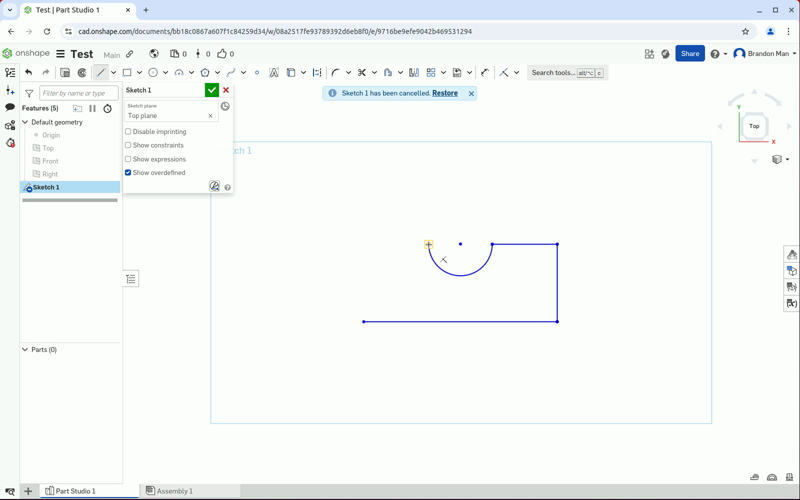
click(428, 244)
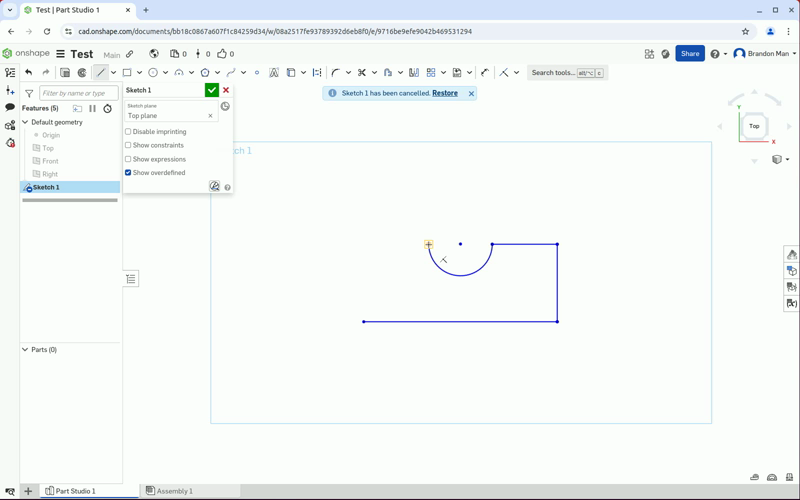
key_down(shift)
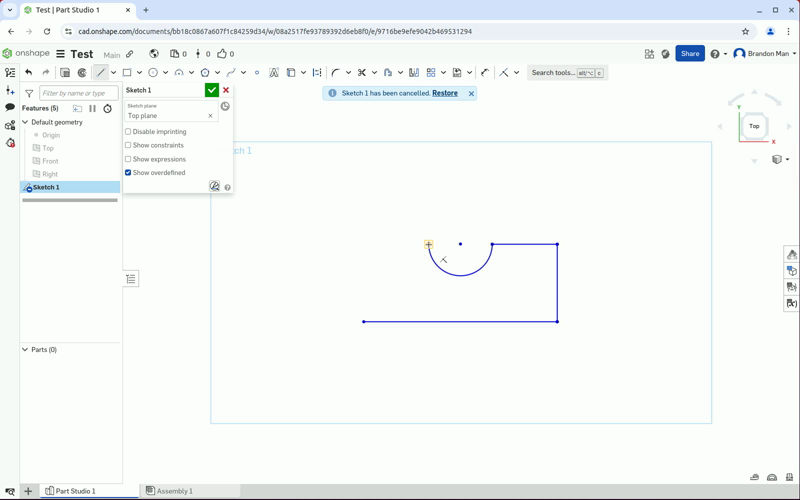
mouse_move(363, 244)
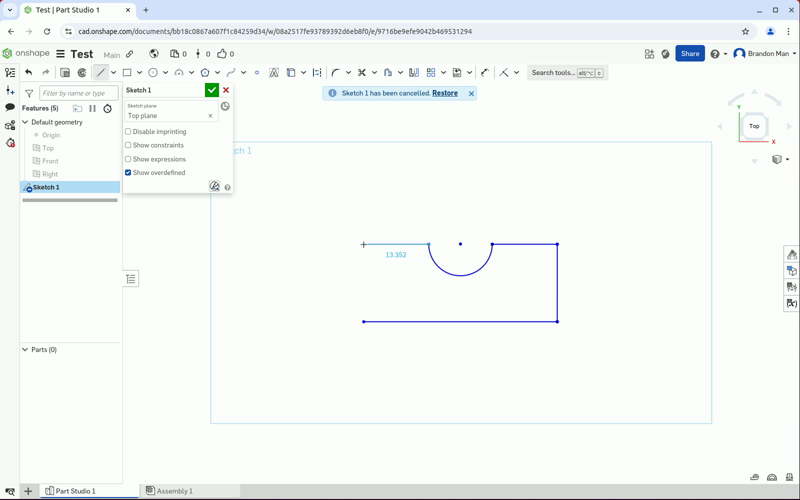
click(363, 244)
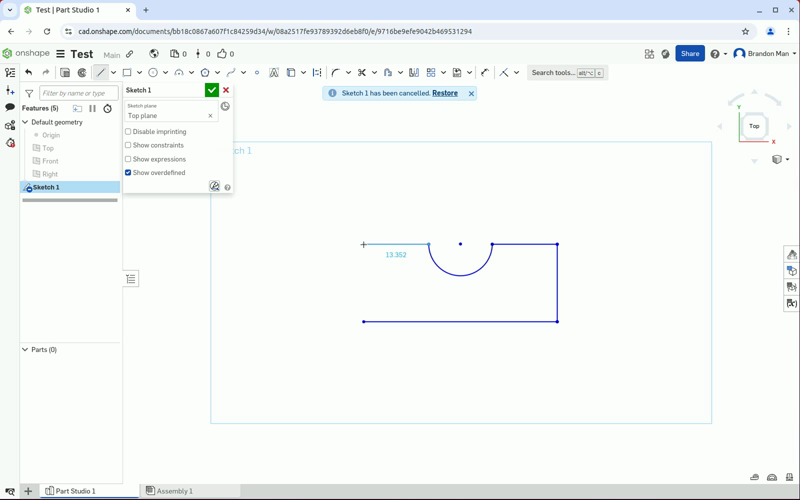
key_up(shift)
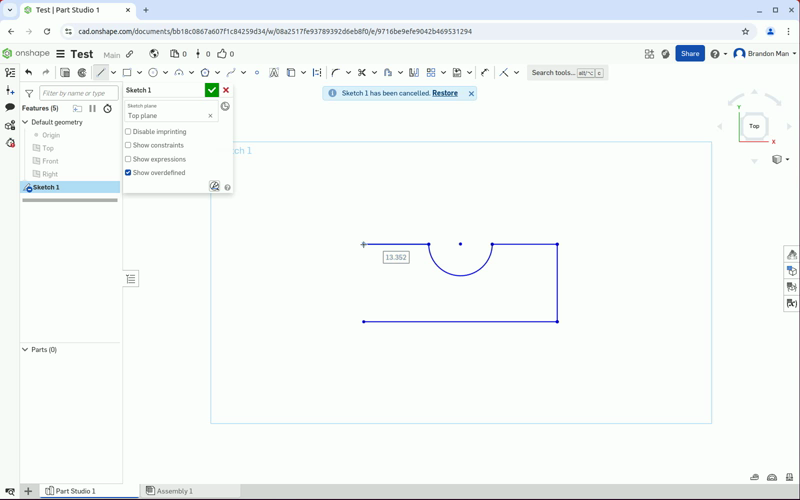
key_down(shift)
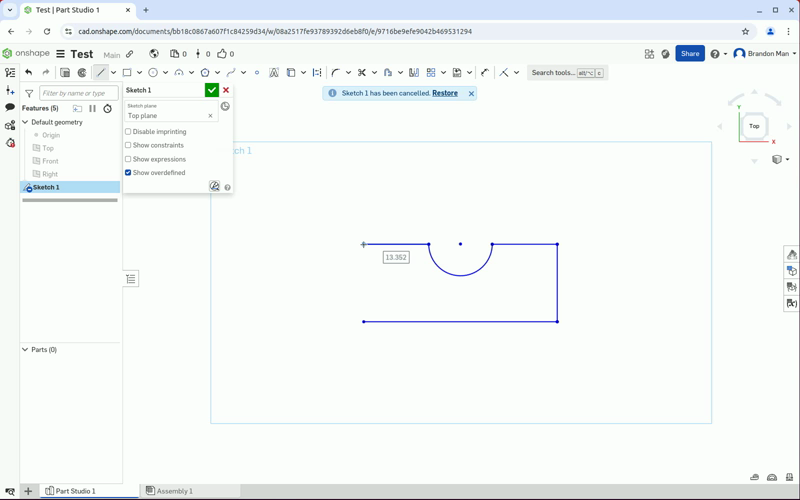
mouse_move(363, 321)
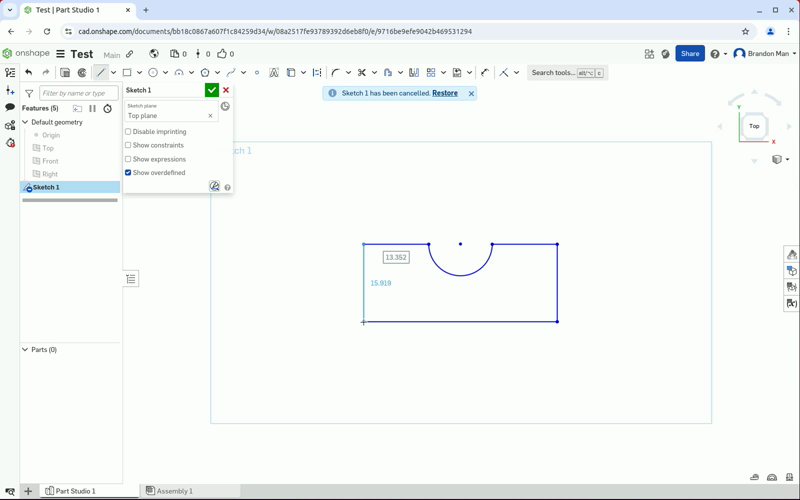
key_up(shift)
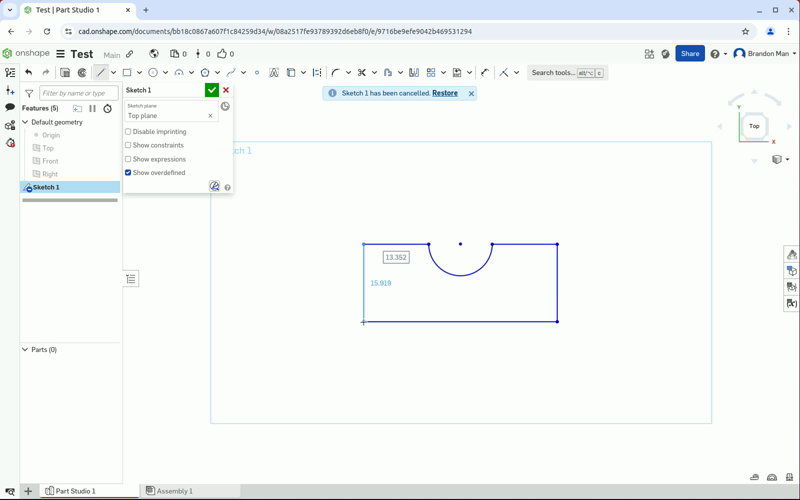
click(363, 321)
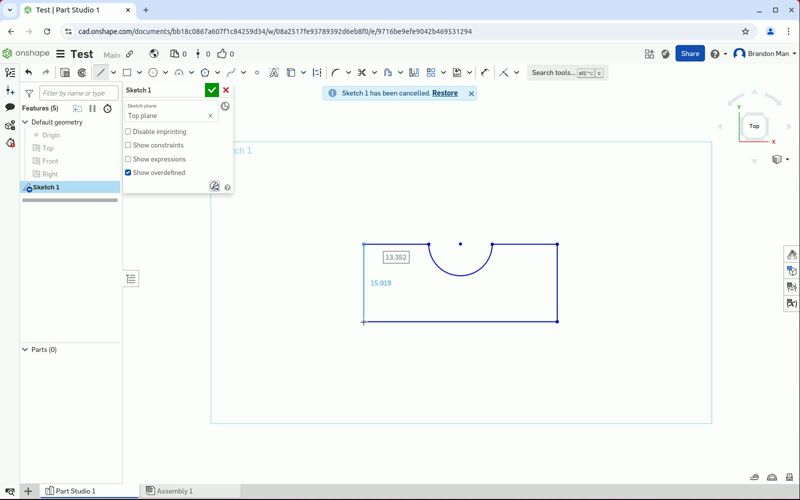
key(esc)
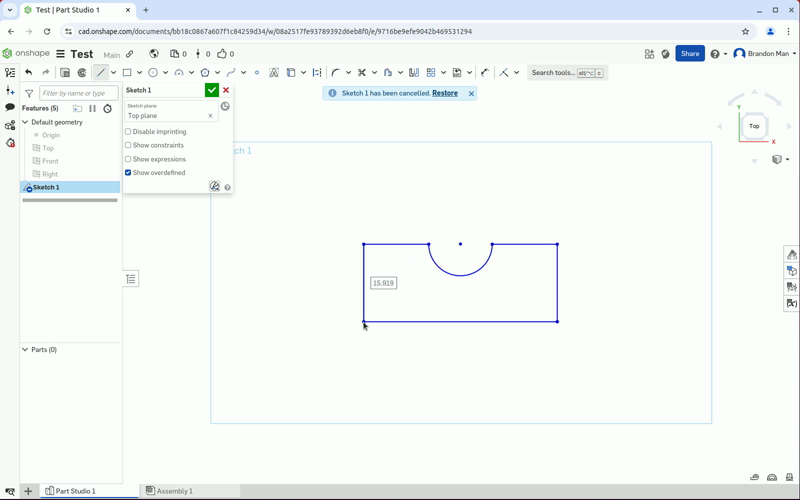
mouse_move(433, 293)
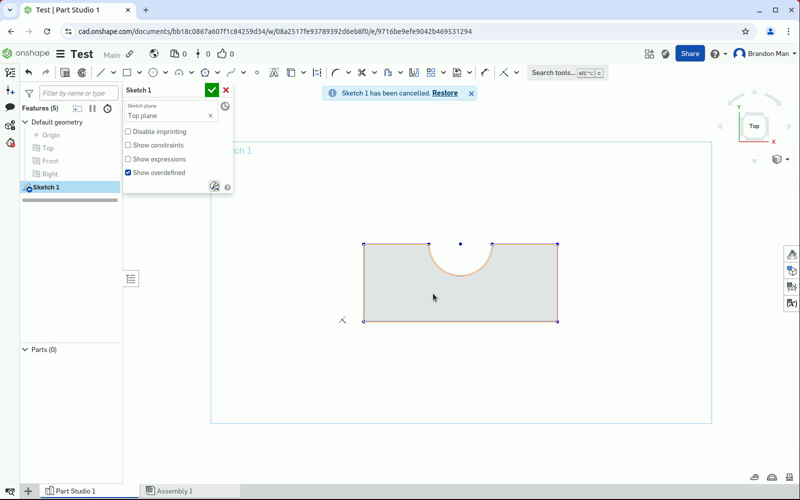
scroll(6)
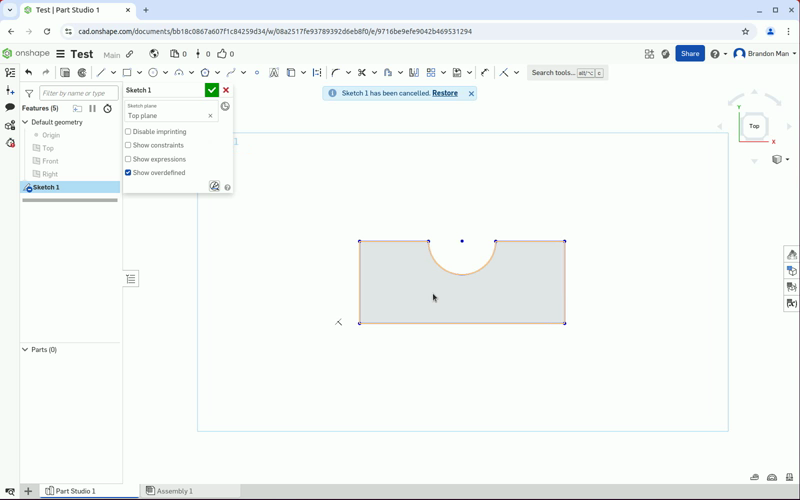
scroll(6)
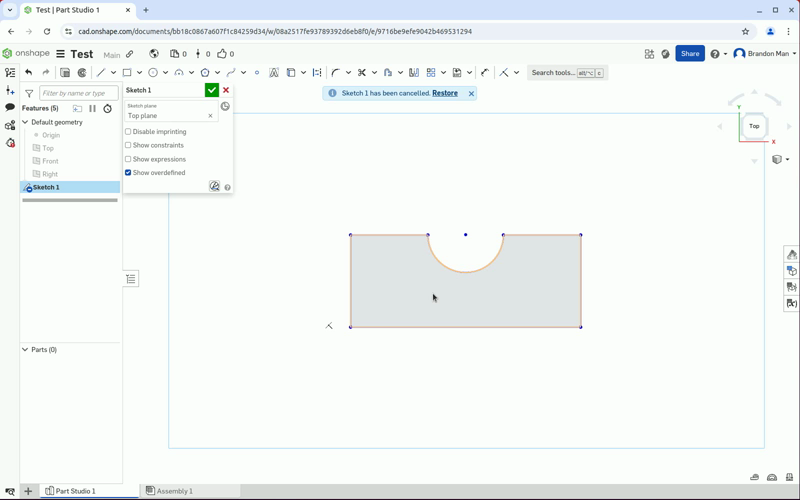
scroll(6)
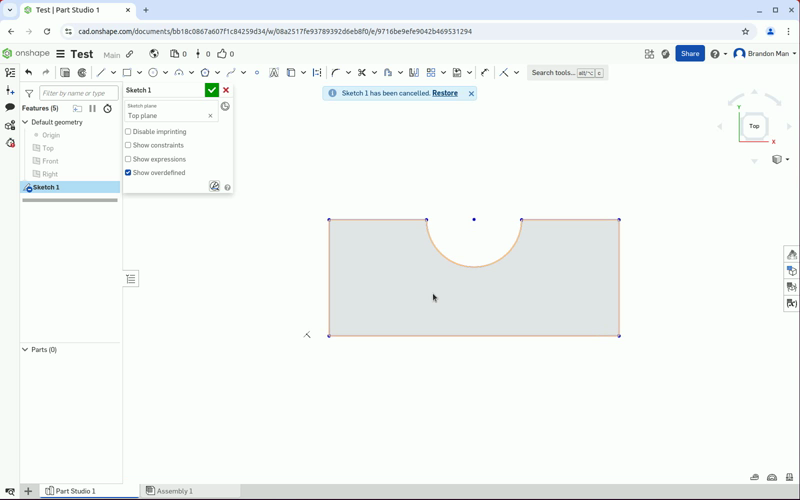
scroll(6)
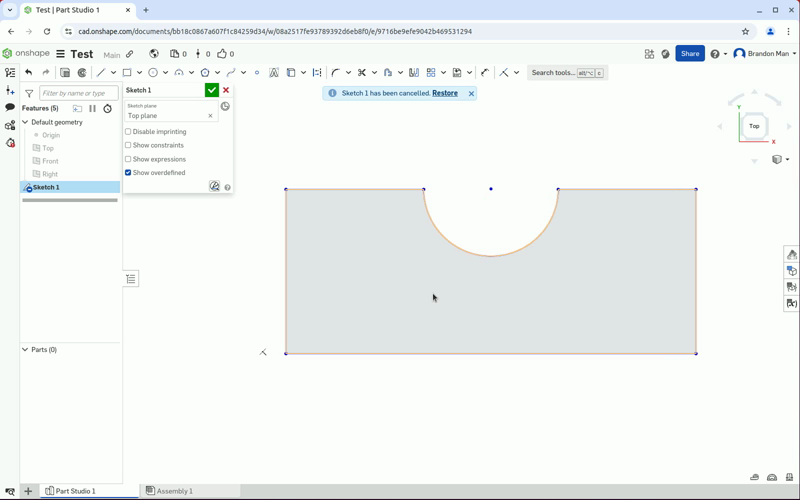
scroll(6)
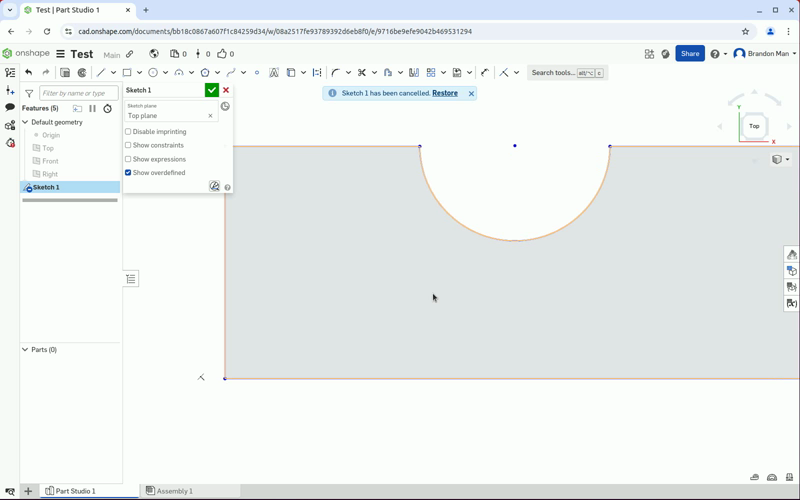
scroll(6)
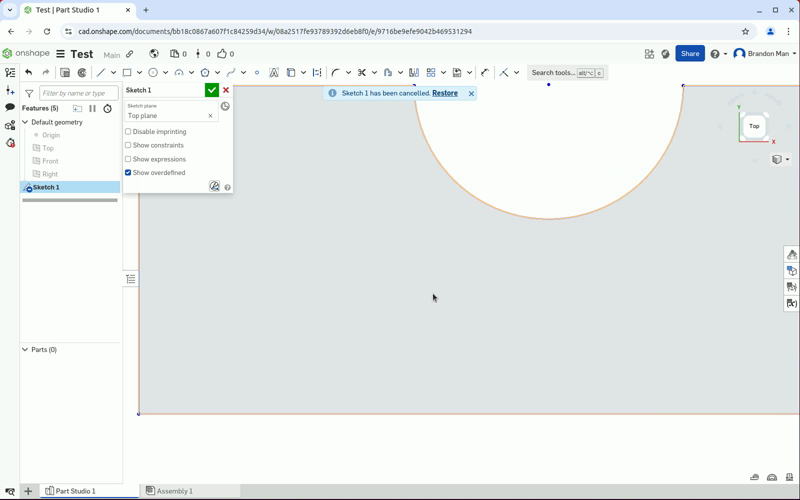
scroll(6)
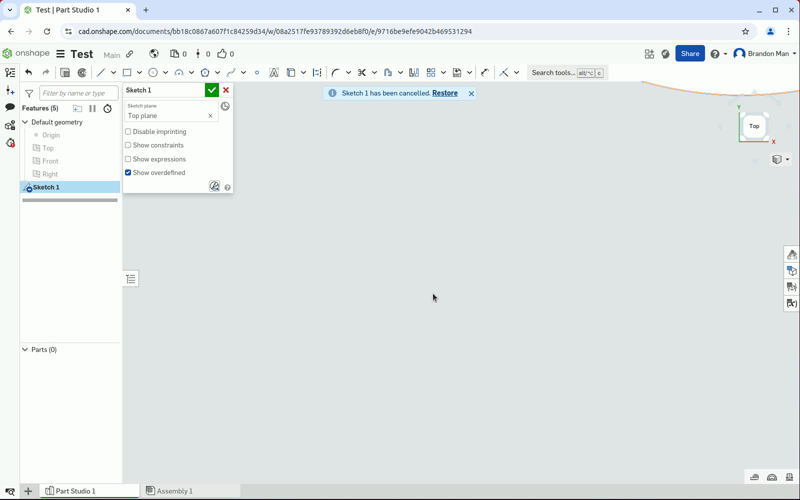
click(433, 293)
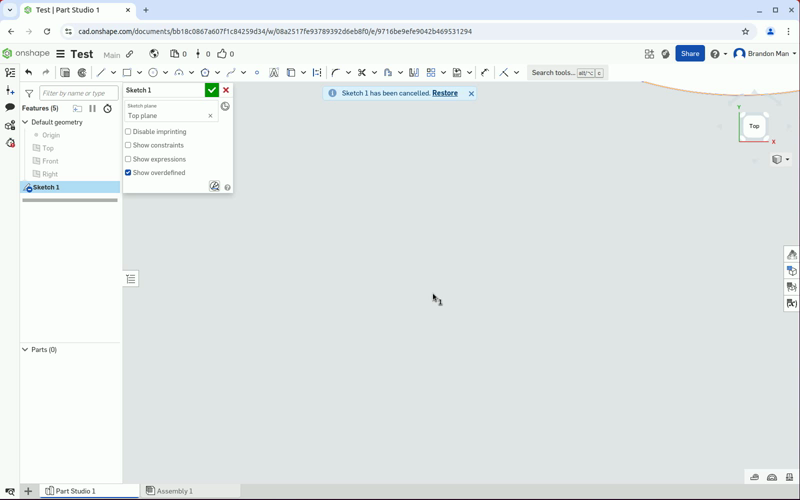
scroll(-6)
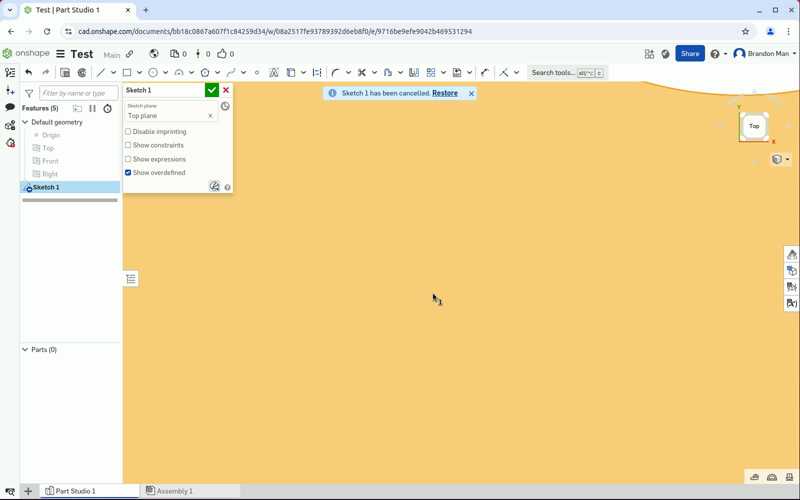
scroll(-6)
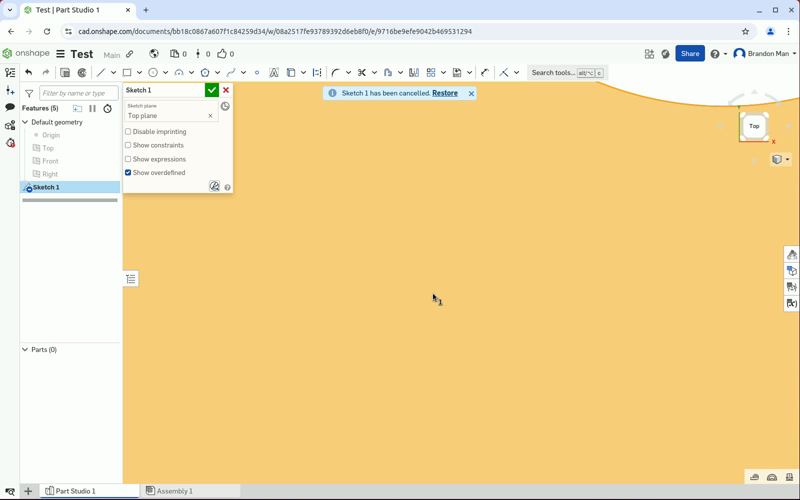
scroll(-6)
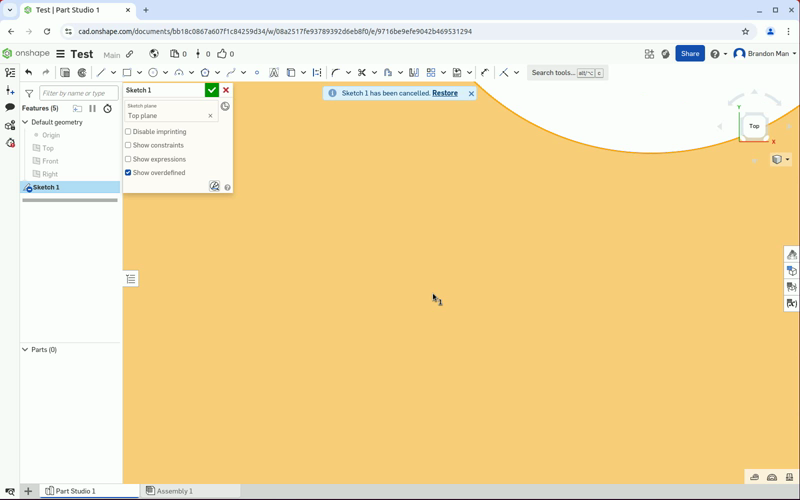
scroll(-6)
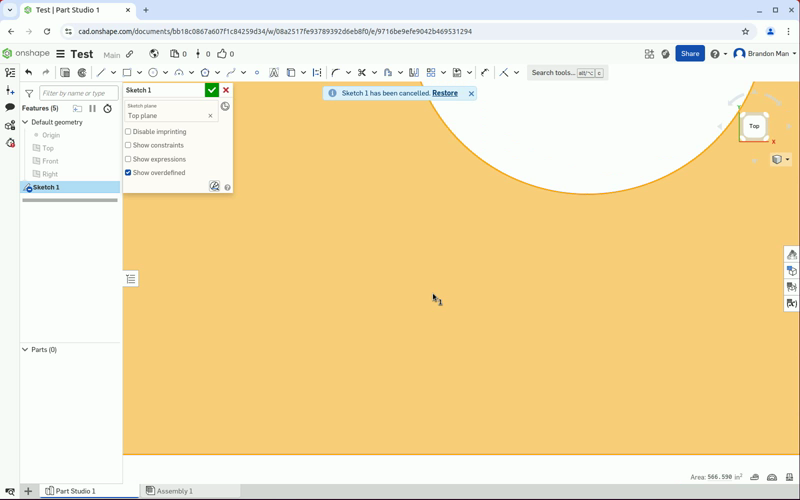
scroll(-6)
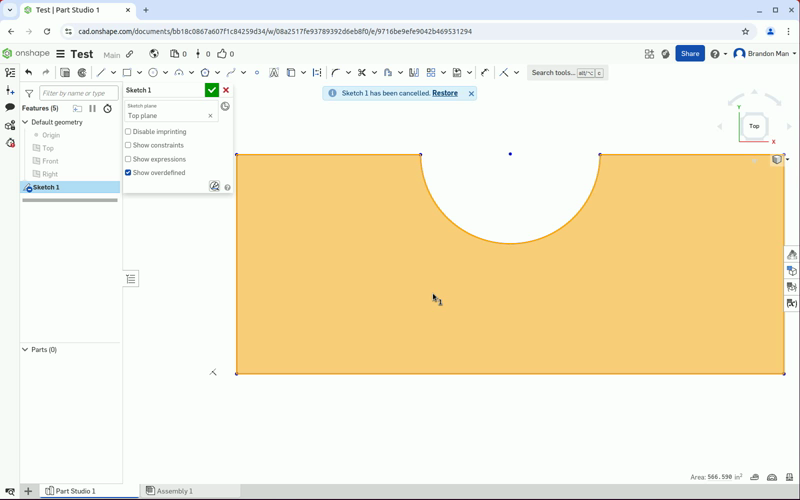
scroll(-6)
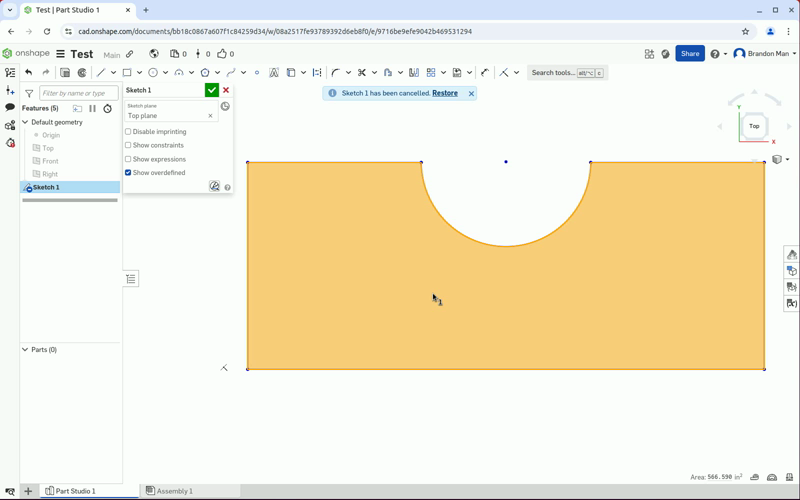
scroll(-6)
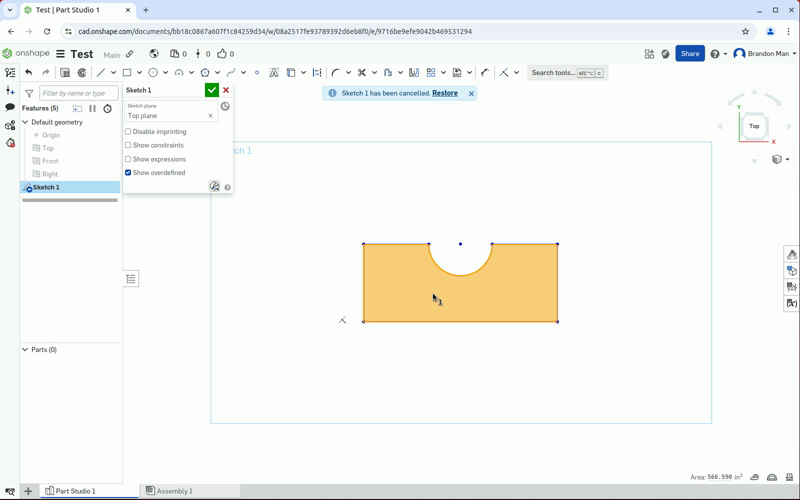
mouse_move(73, 352)
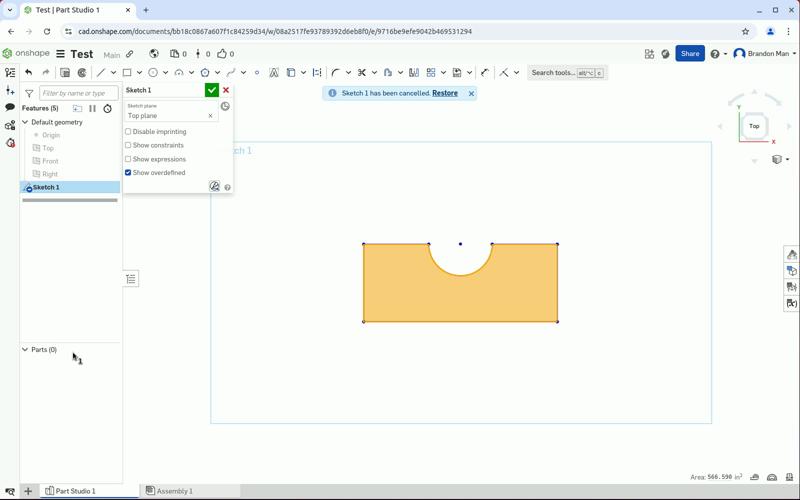
key(shift+y)
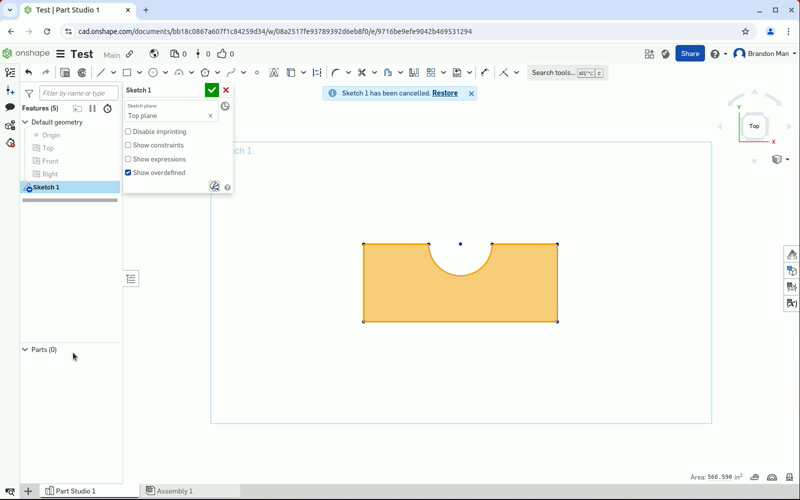
key(shift+e)
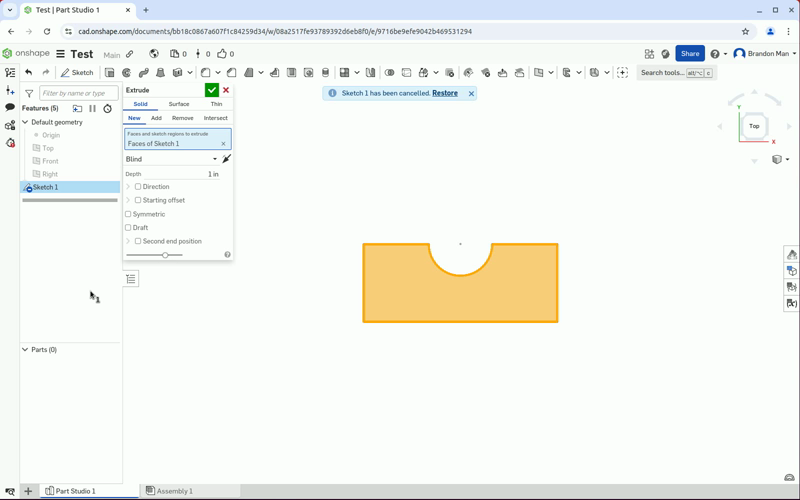
mouse_move(143, 106)
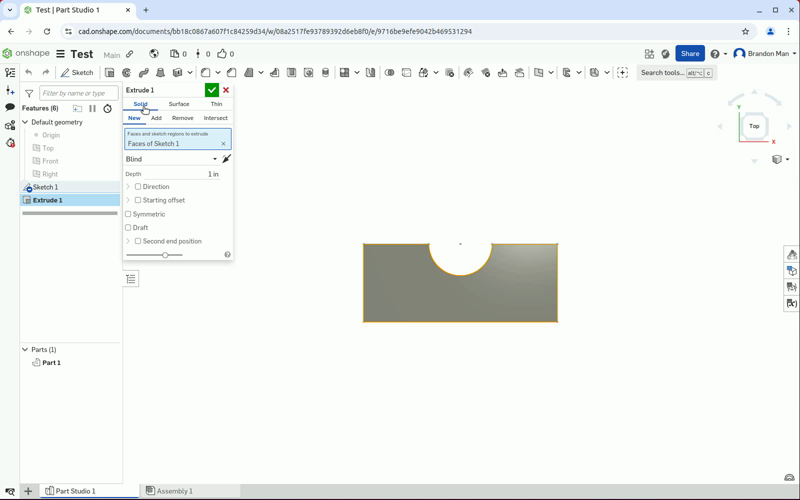
click(143, 106)
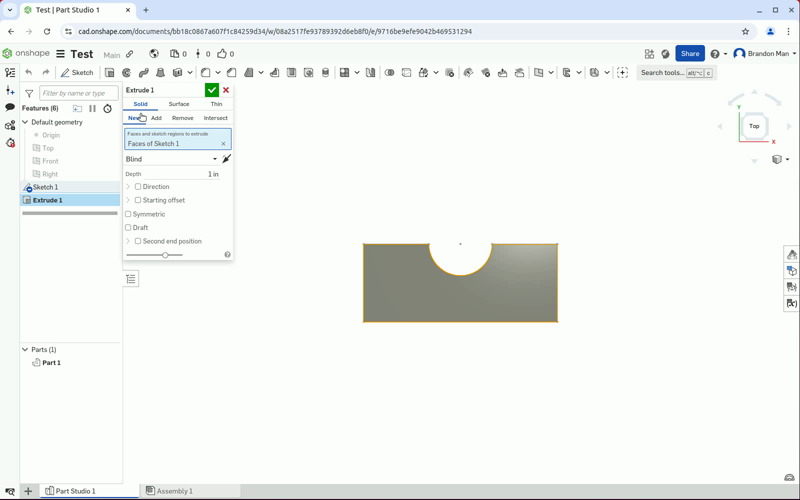
mouse_move(137, 120)
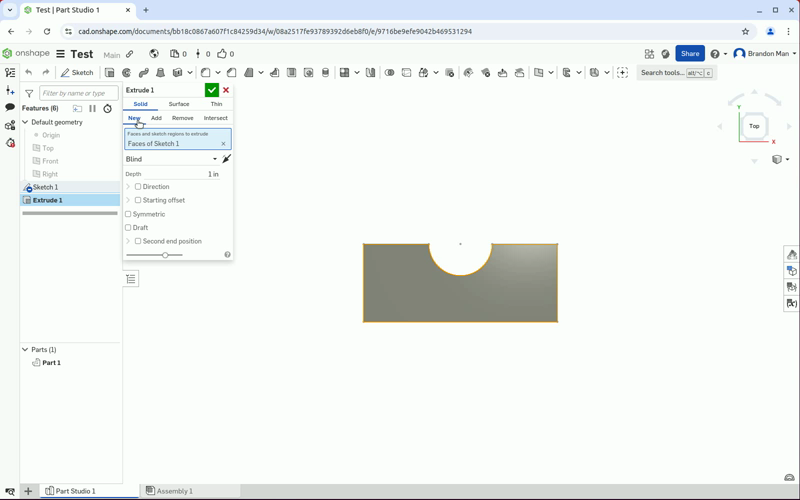
click(137, 120)
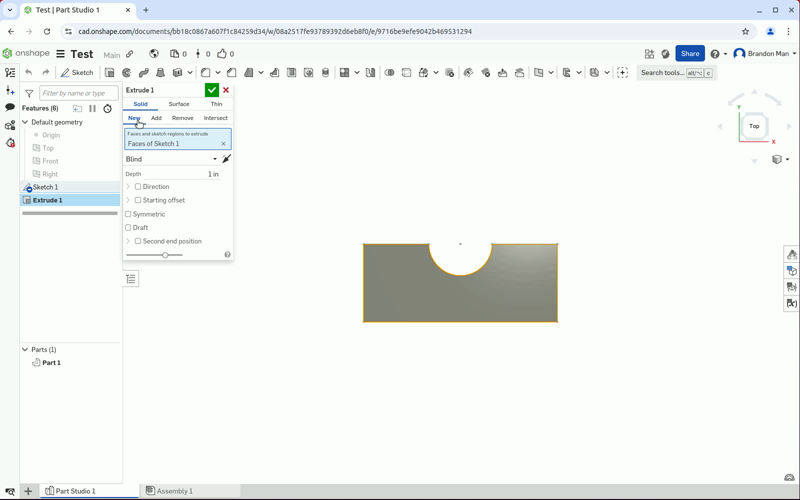
key(tab, 4)
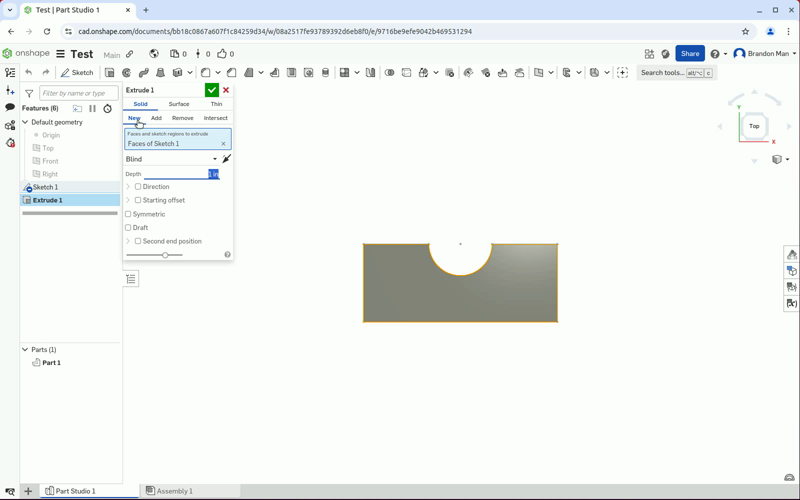
text(9.869)
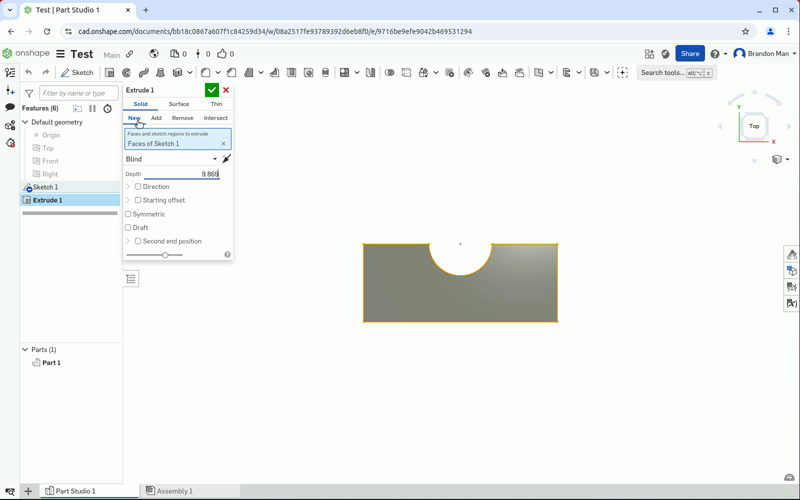
key(enter)
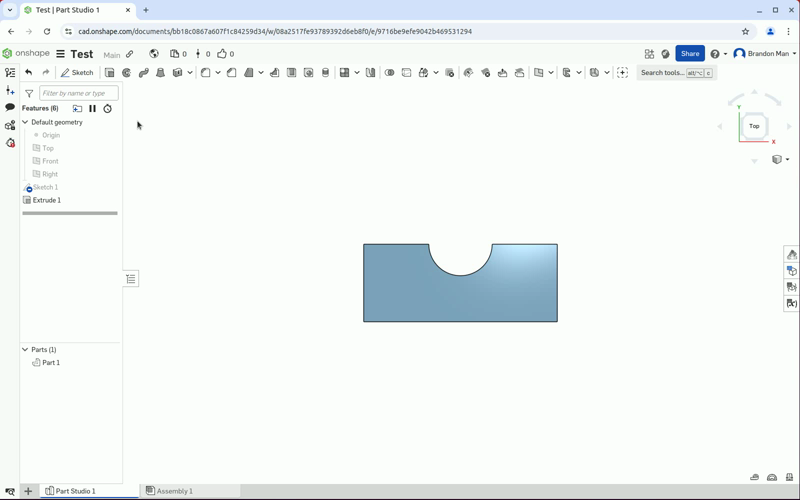
key(shift+h)
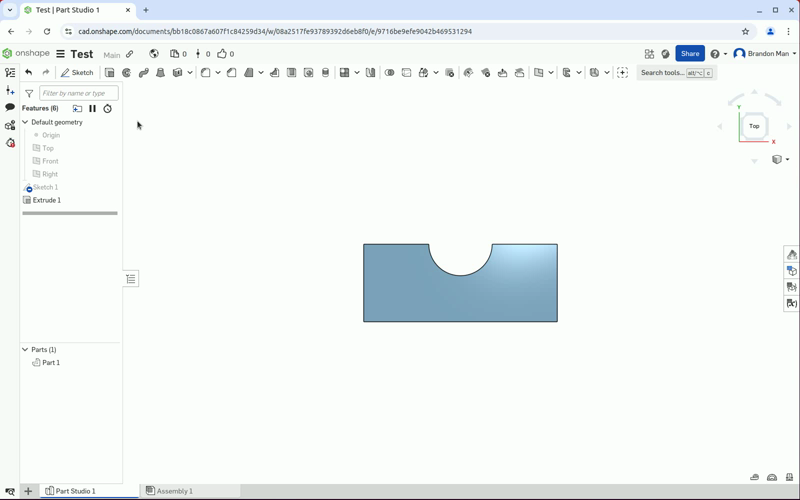
key(shift+h)
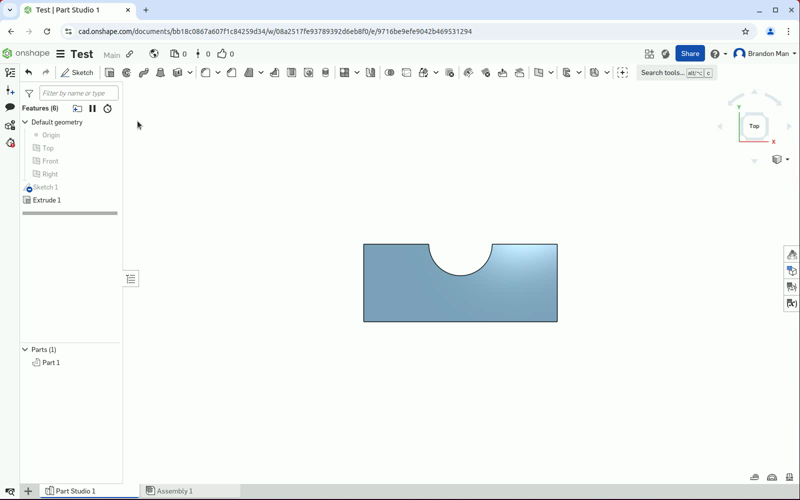
mouse_move(73, 189)
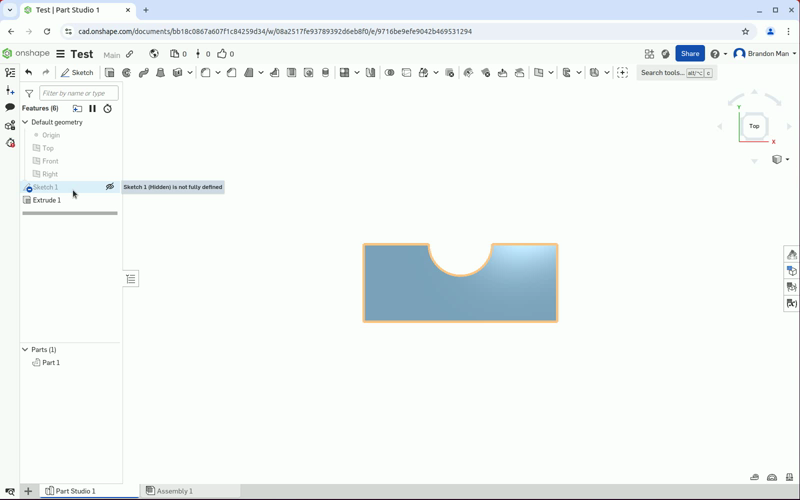
click(73, 189)
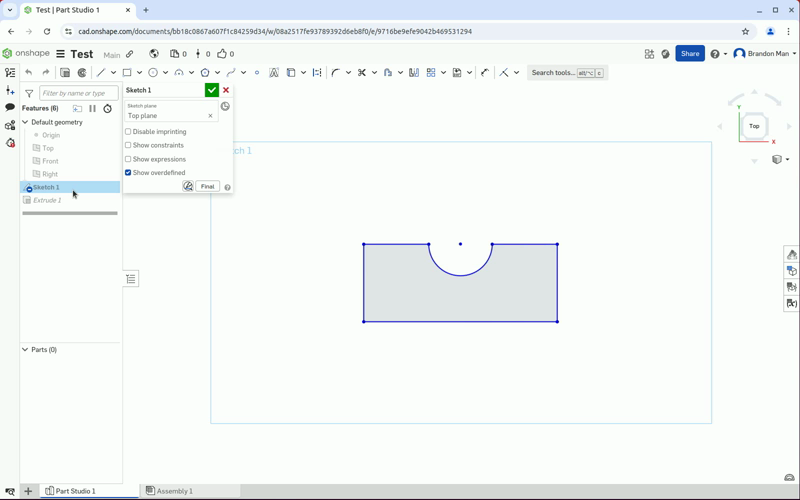
mouse_move(229, 92)
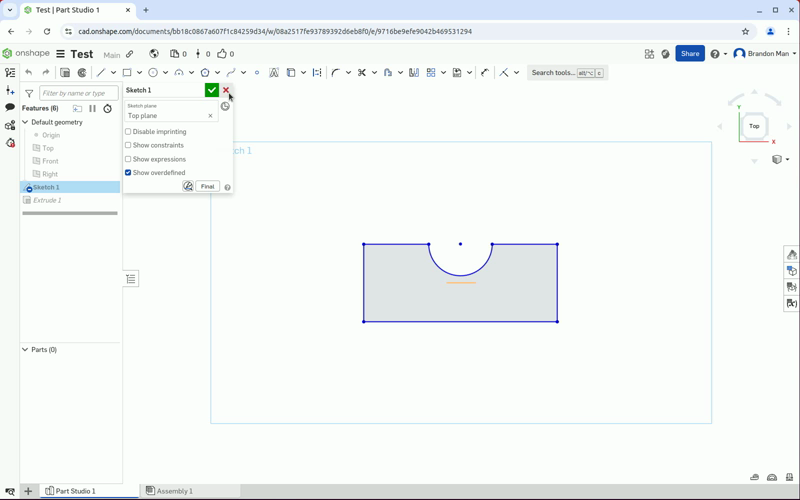
click(229, 92)
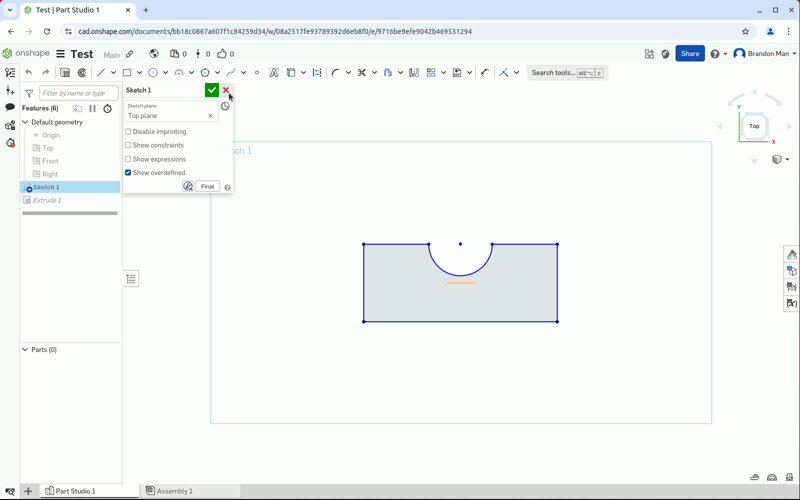
key(shift+s)
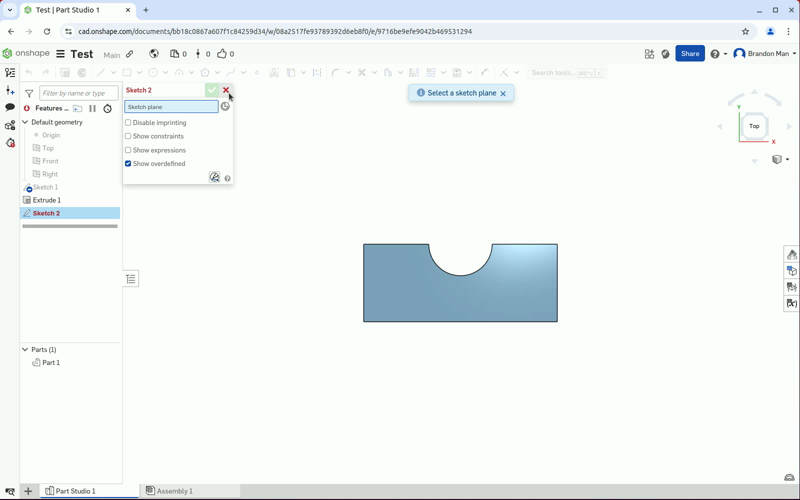
mouse_move(73, 150)
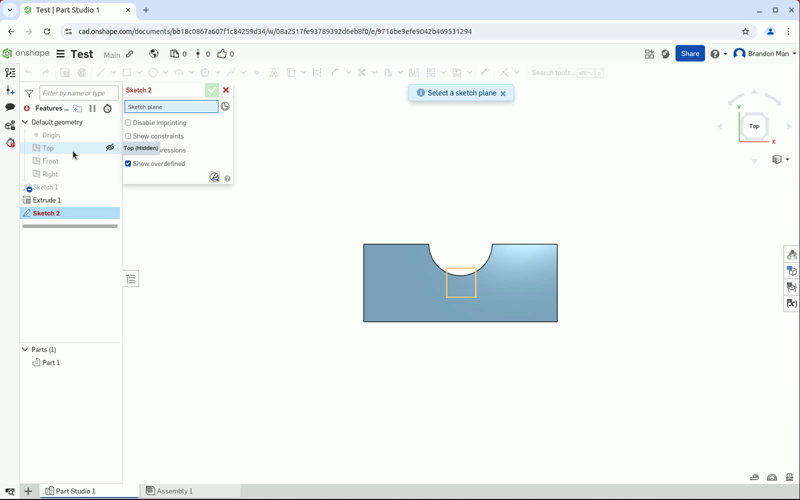
click(73, 150)
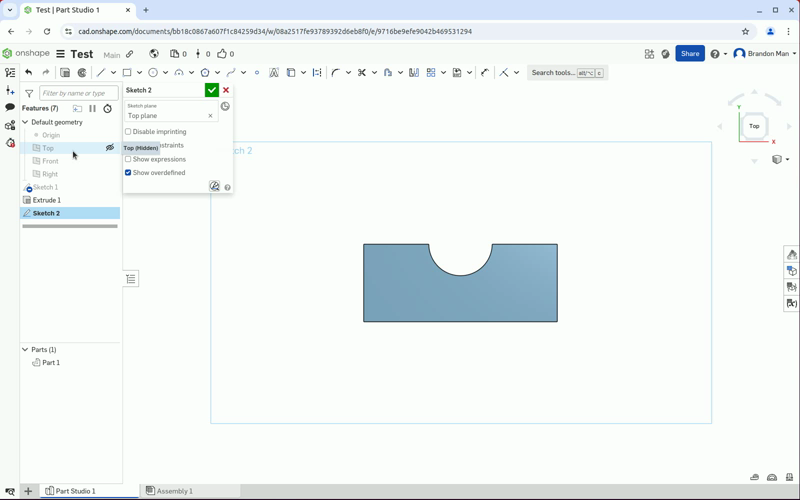
mouse_move(73, 352)
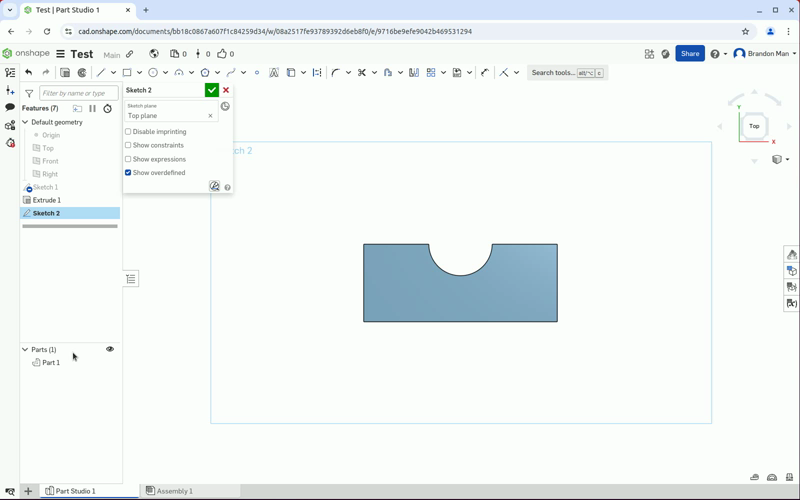
key(y)
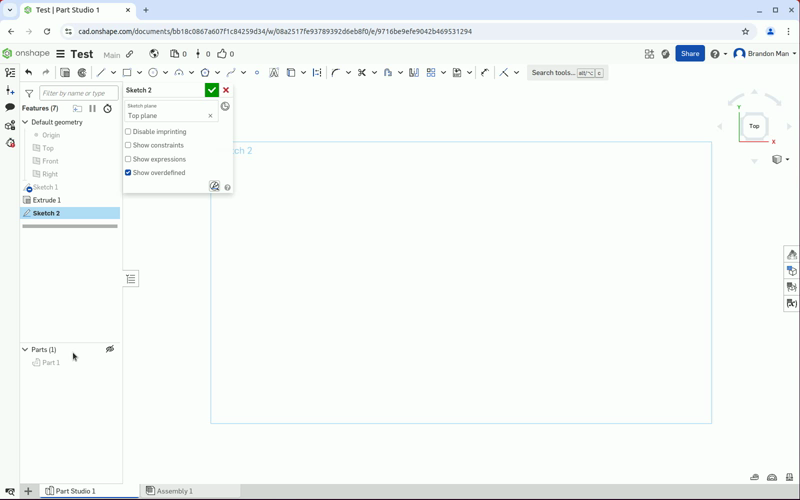
key(c)
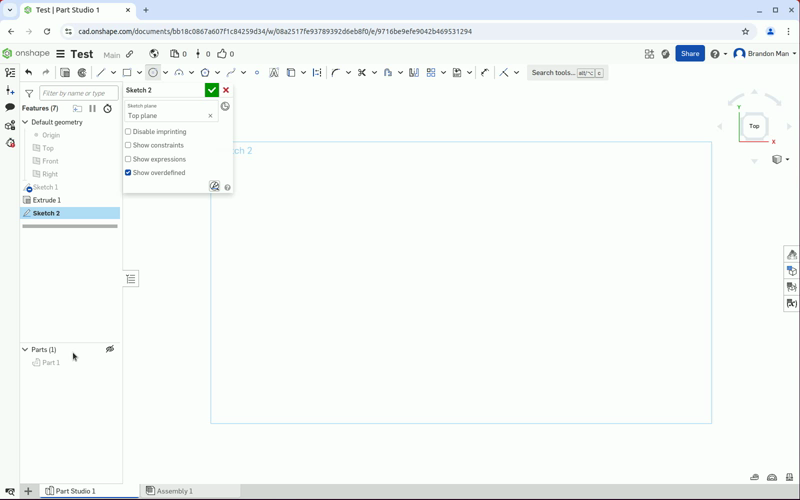
key_down(shift)
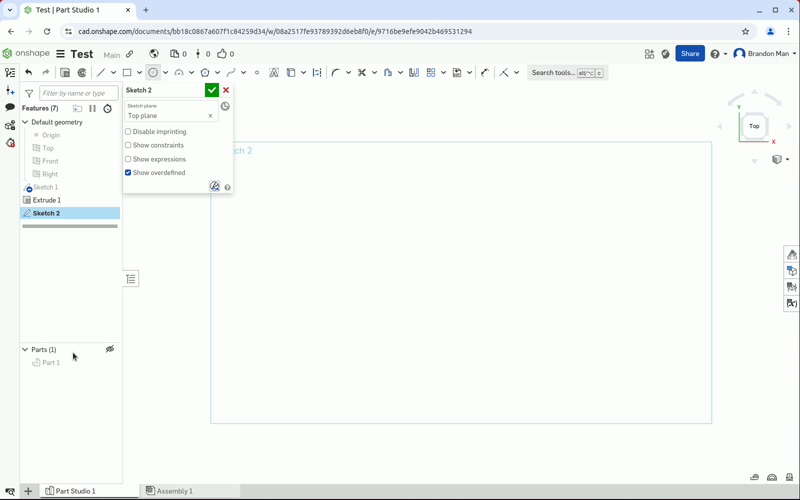
mouse_move(460, 244)
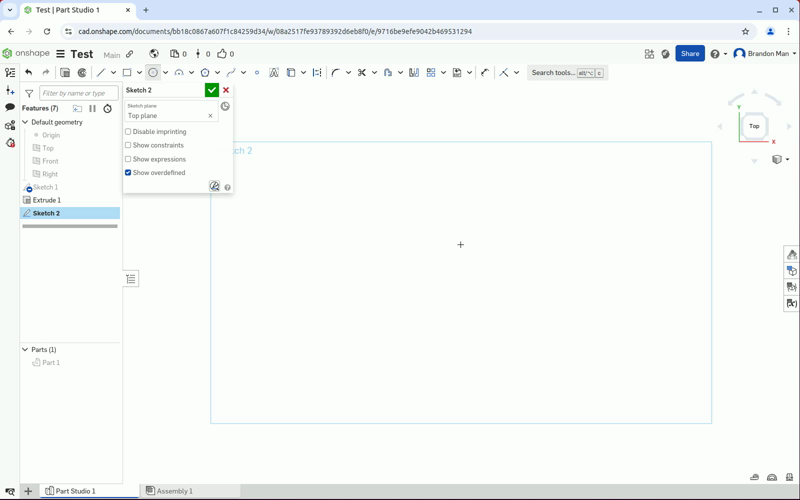
click(460, 244)
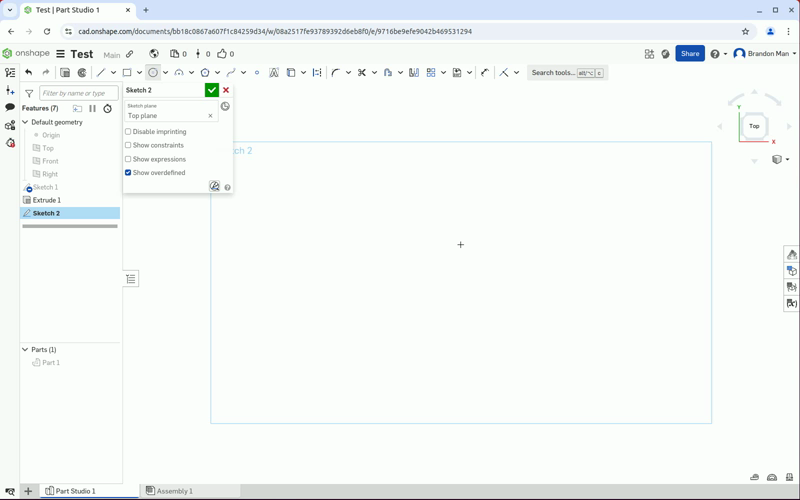
key_up(shift)
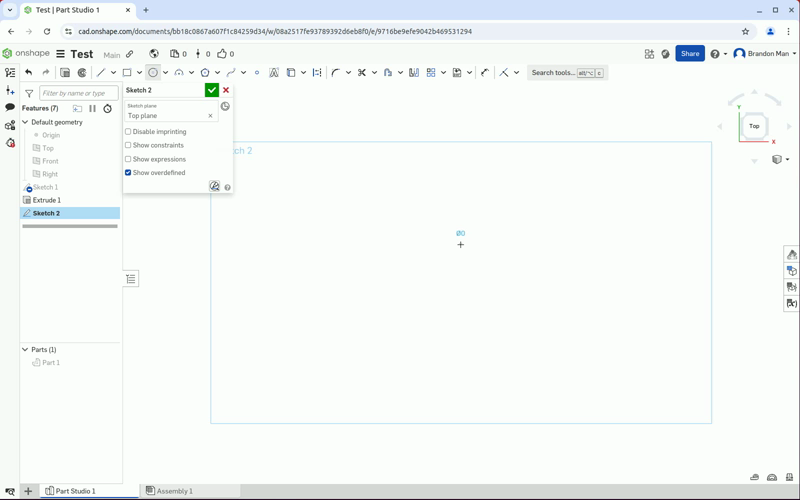
mouse_move(493, 244)
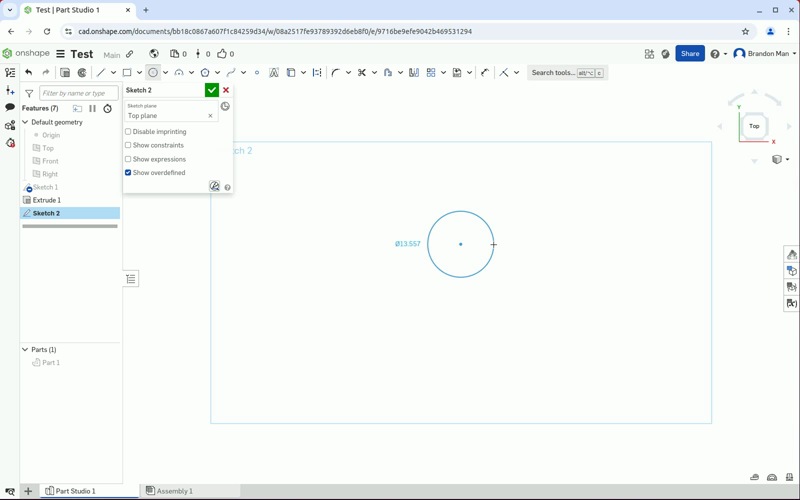
click(493, 244)
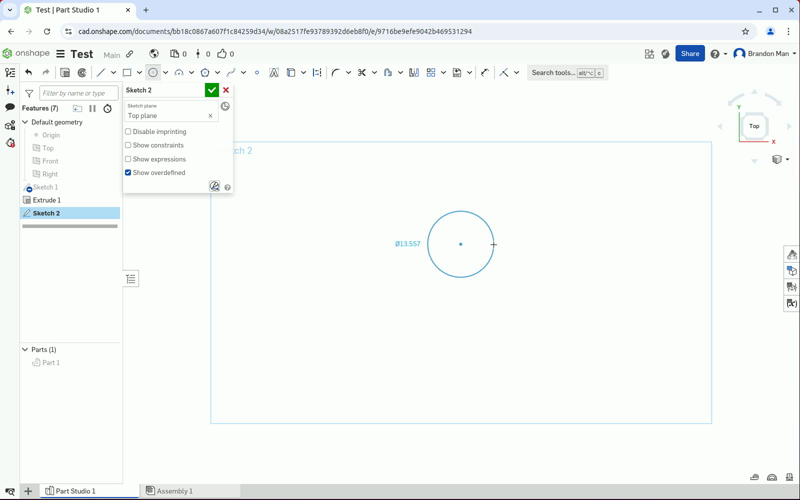
key(esc)
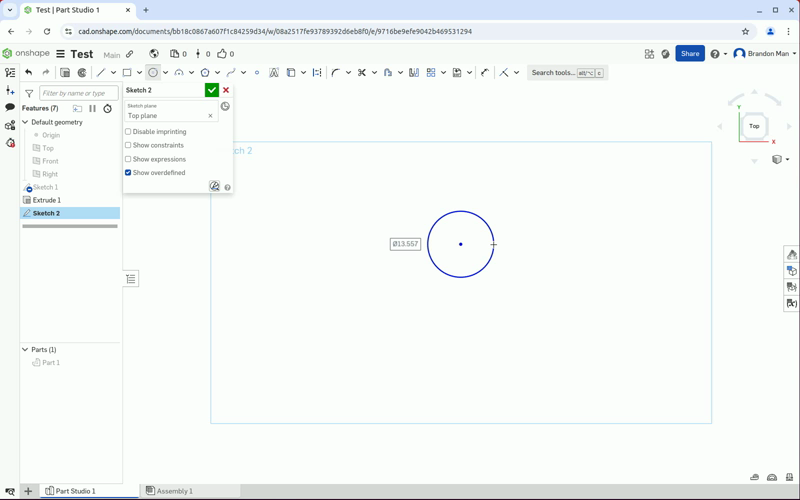
key(c)
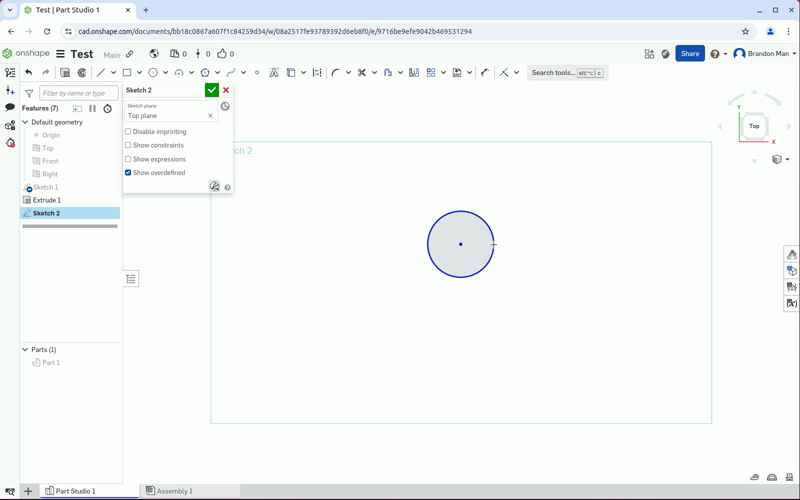
key_down(shift)
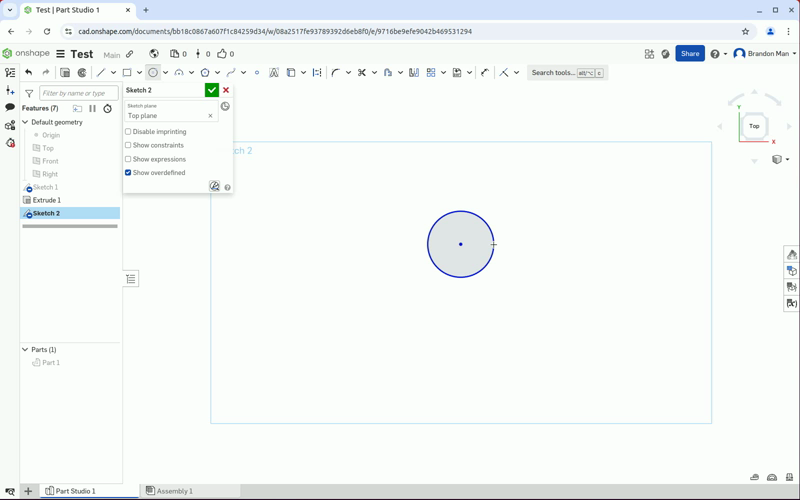
mouse_move(460, 244)
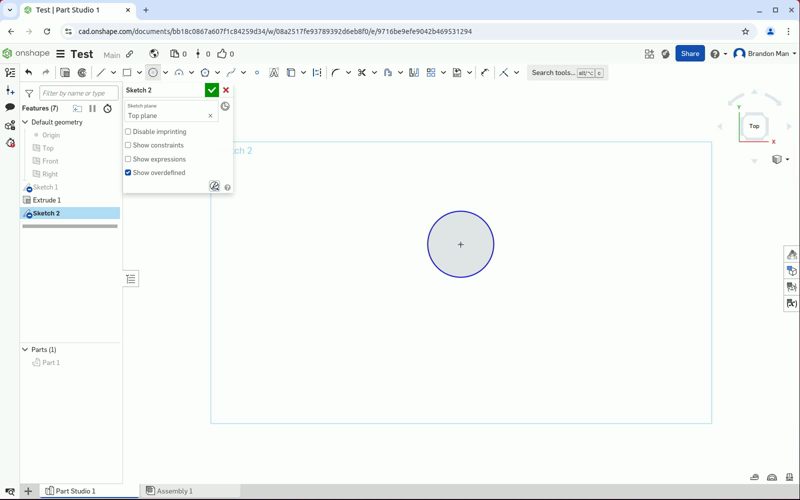
click(460, 244)
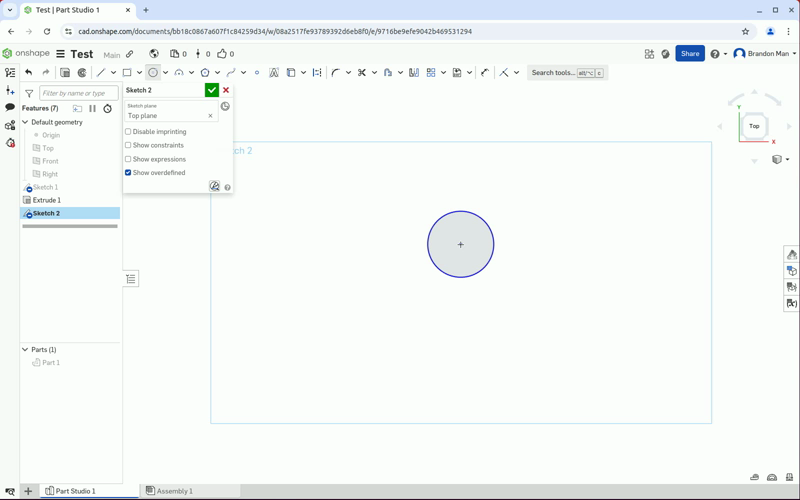
key_up(shift)
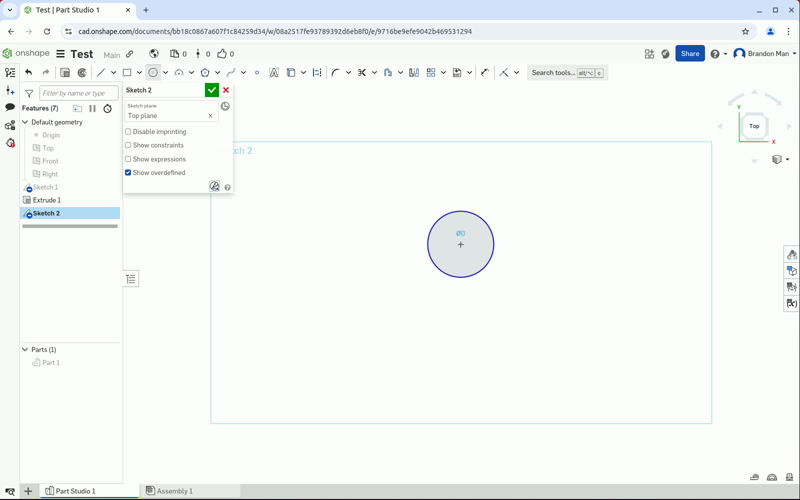
mouse_move(488, 244)
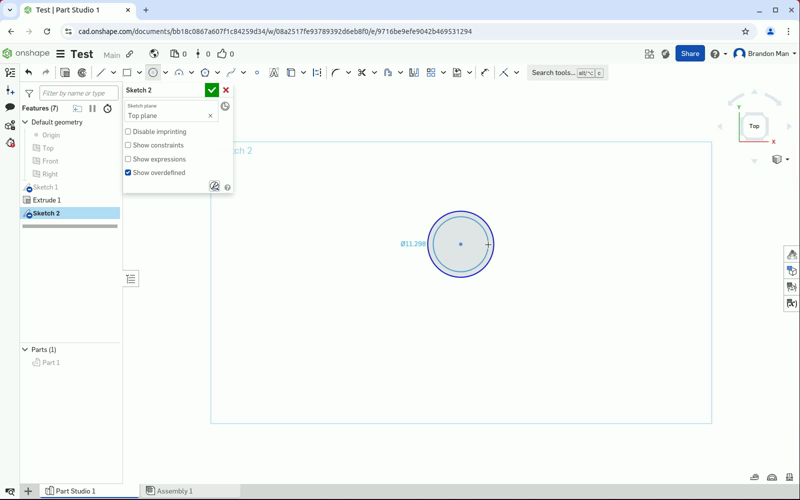
click(488, 244)
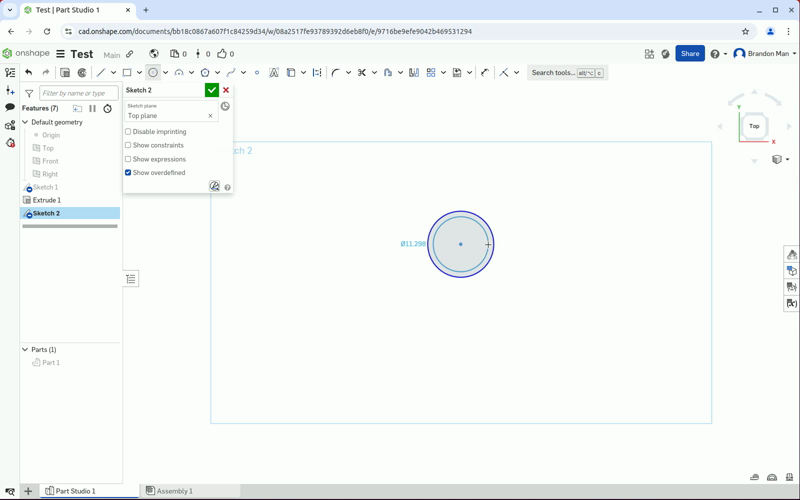
key(esc)
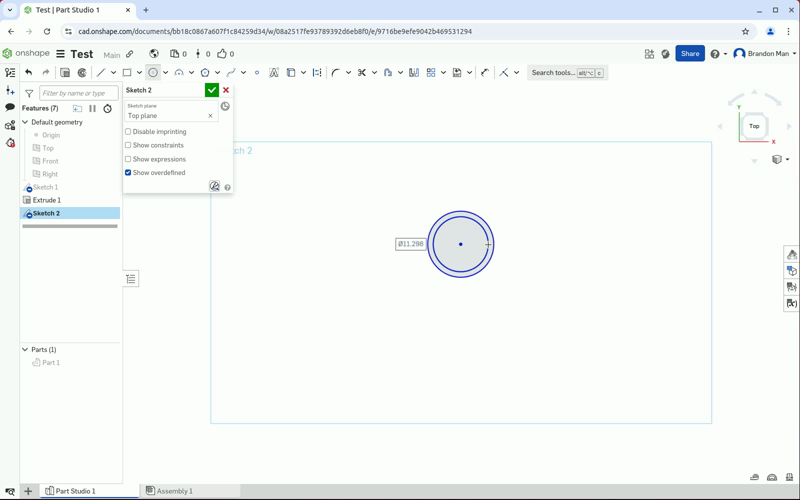
mouse_move(437, 227)
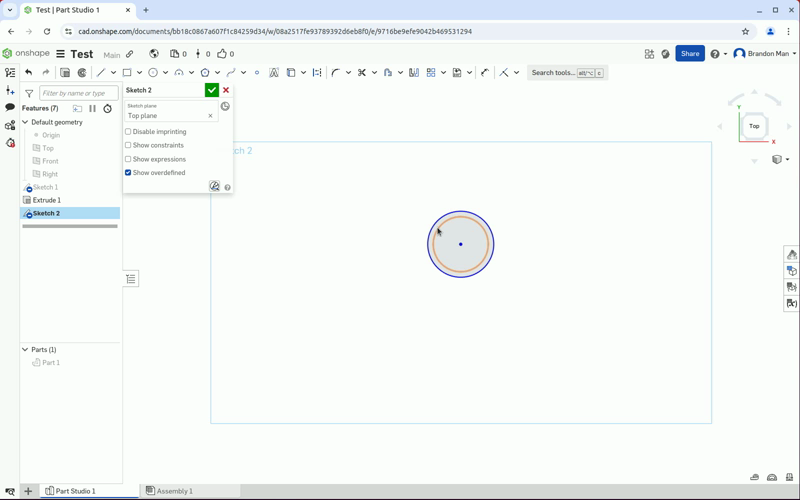
scroll(6)
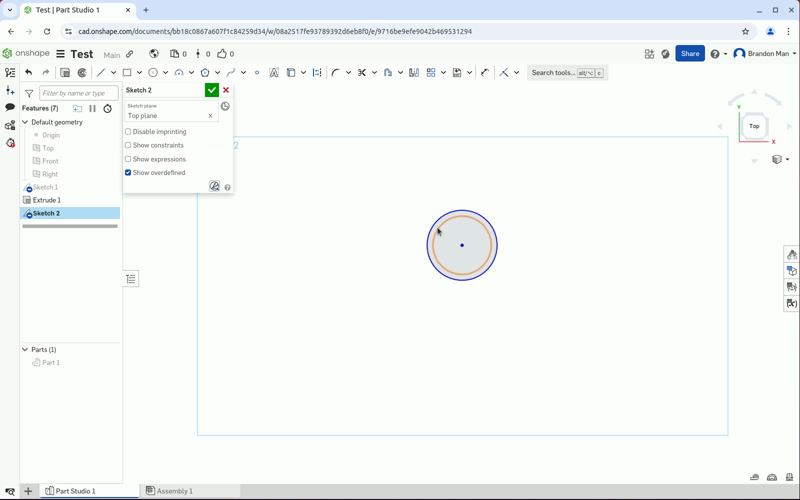
scroll(6)
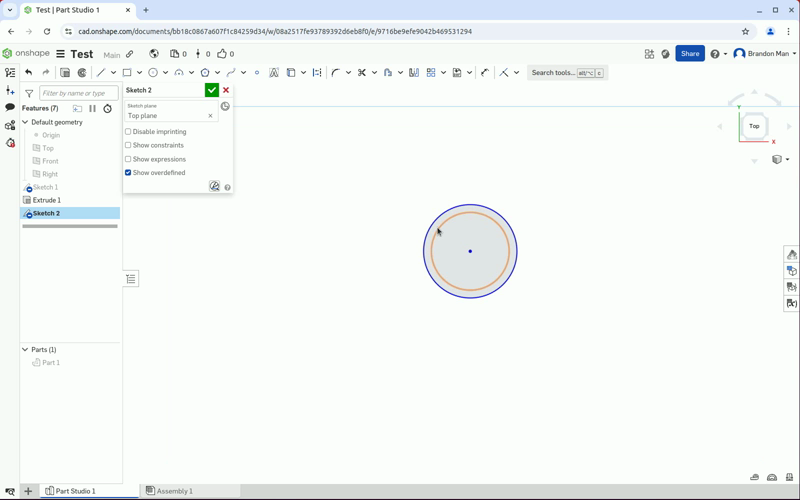
scroll(6)
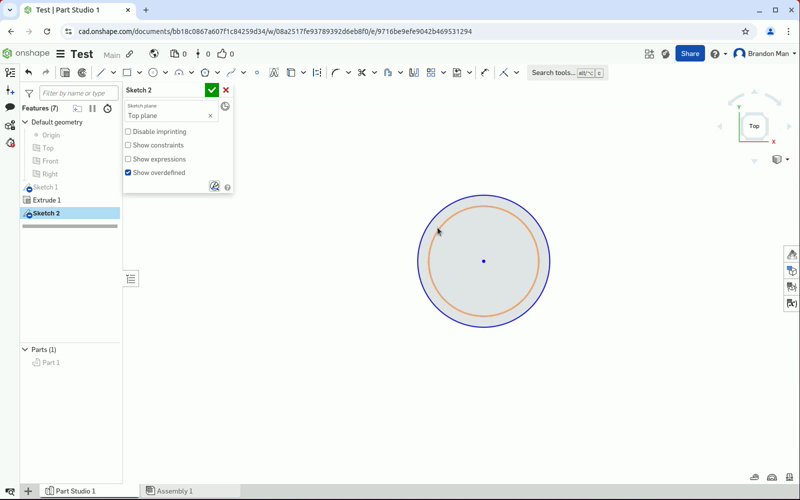
scroll(6)
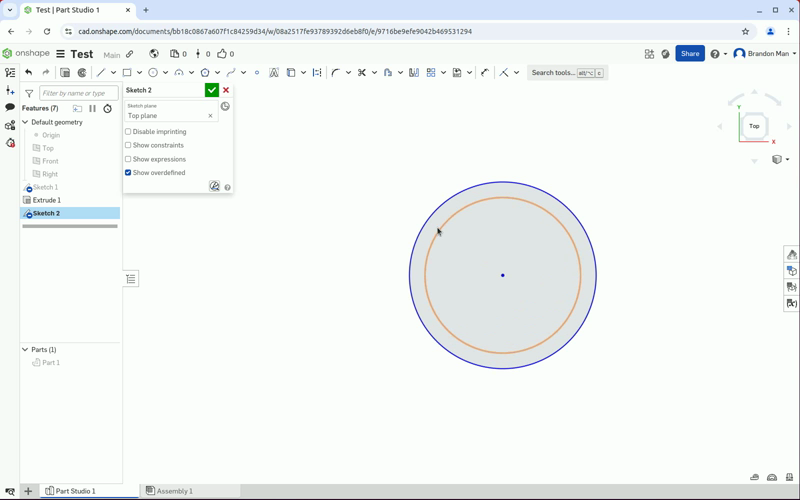
scroll(6)
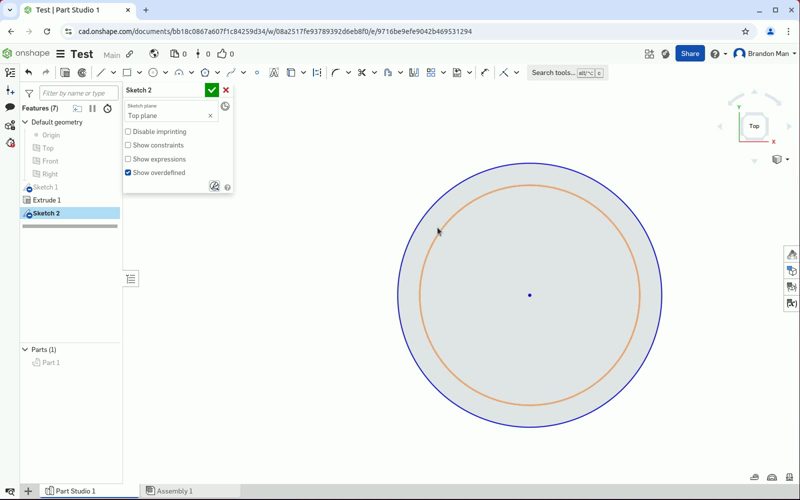
scroll(6)
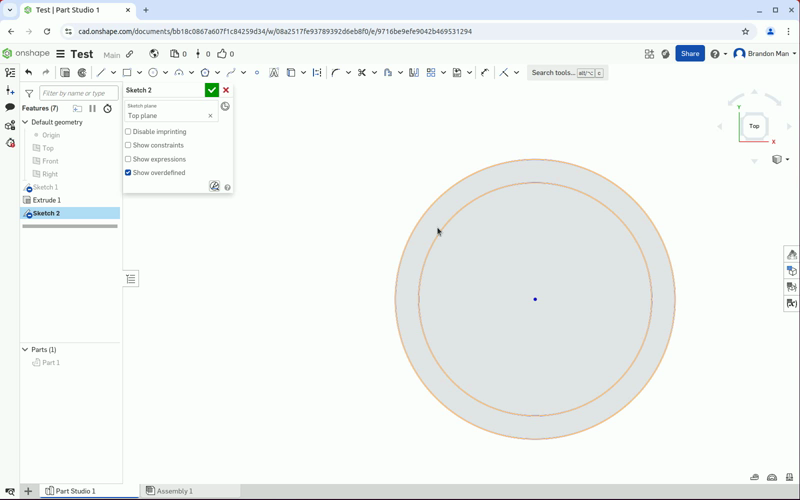
scroll(6)
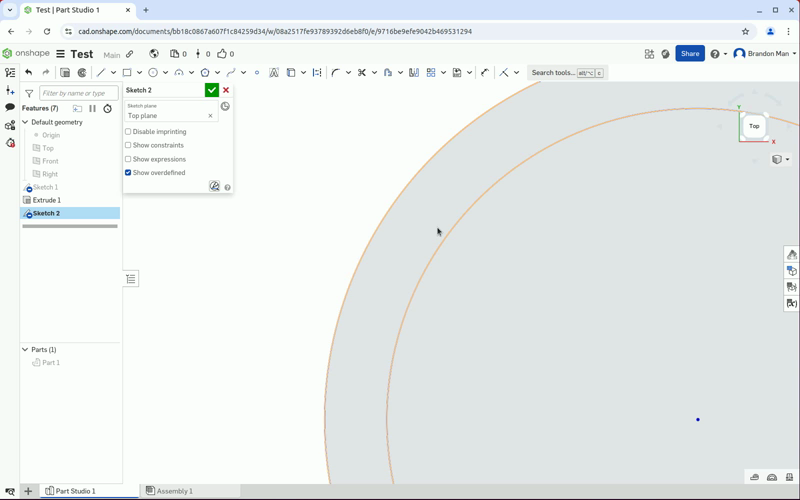
click(437, 227)
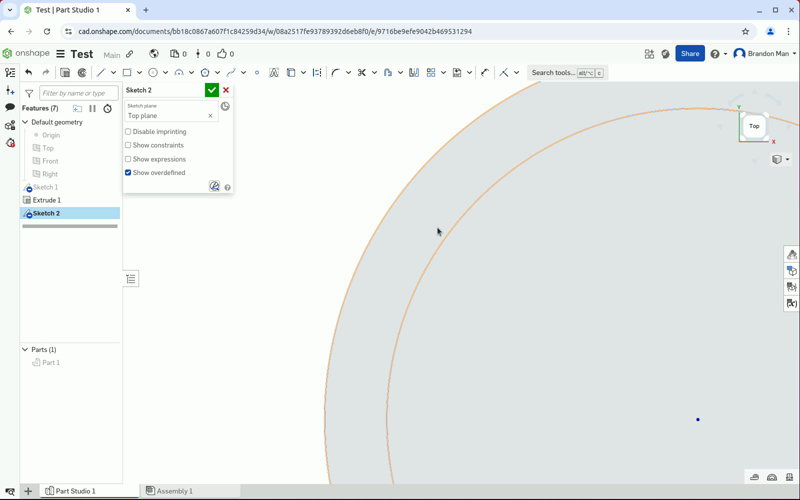
scroll(-6)
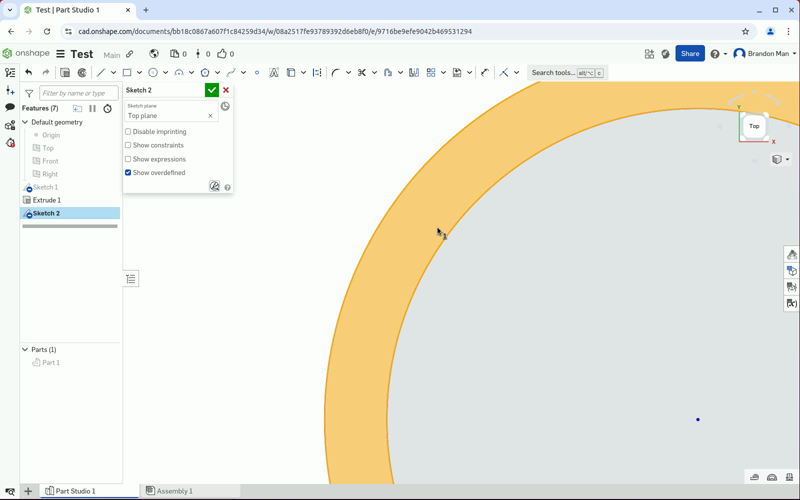
scroll(-6)
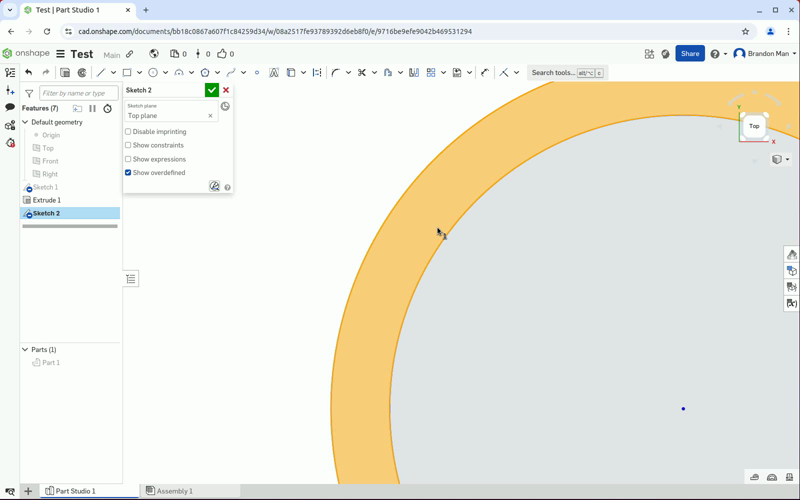
scroll(-6)
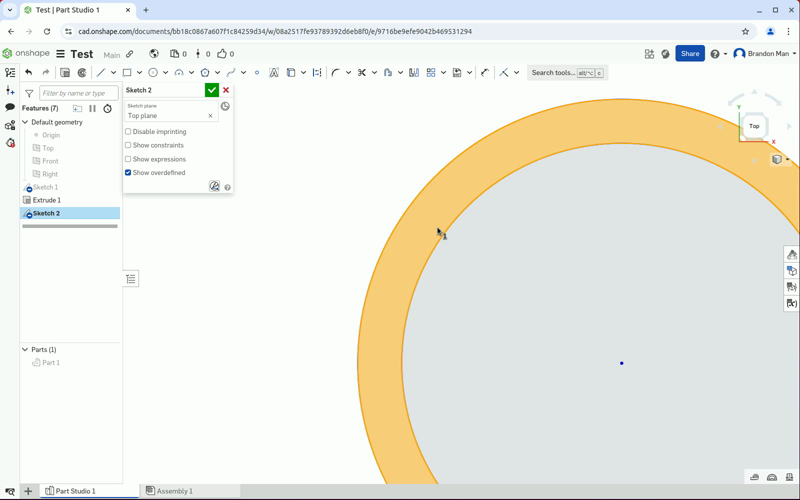
scroll(-6)
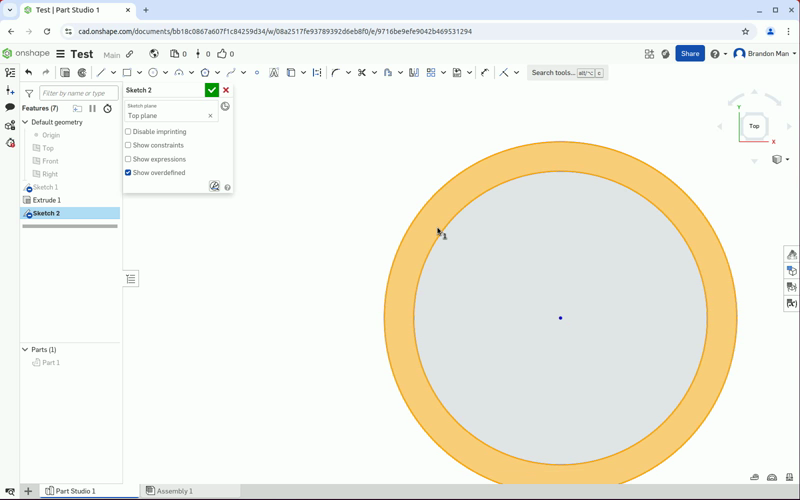
scroll(-6)
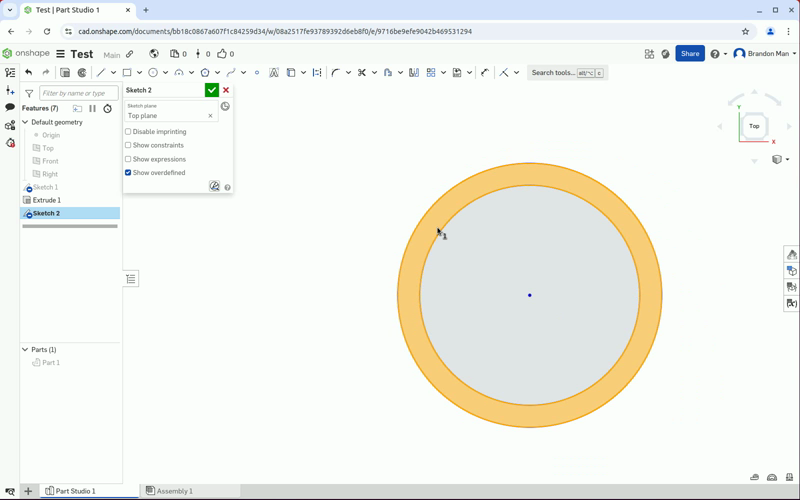
scroll(-6)
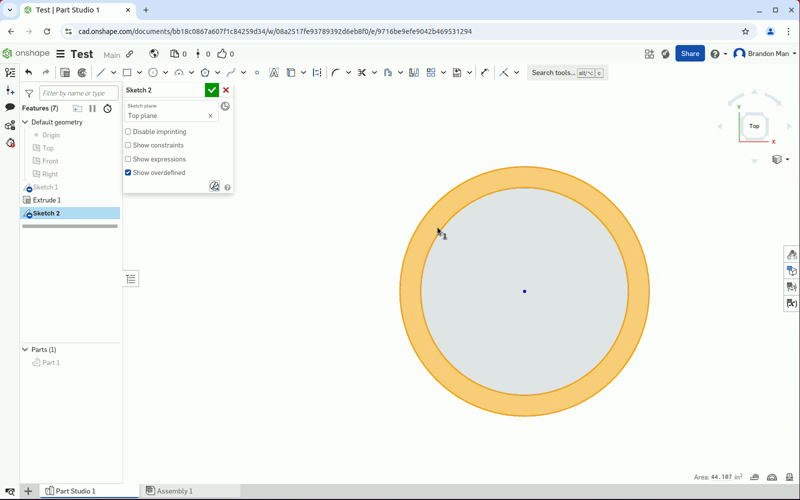
scroll(-6)
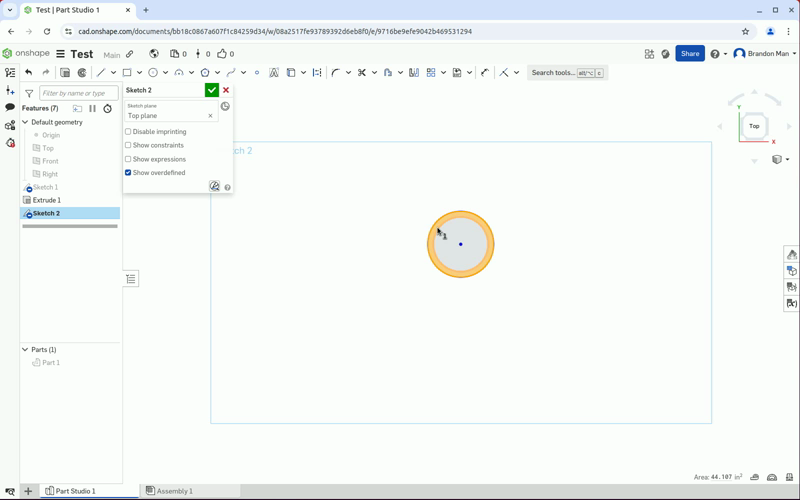
mouse_move(73, 352)
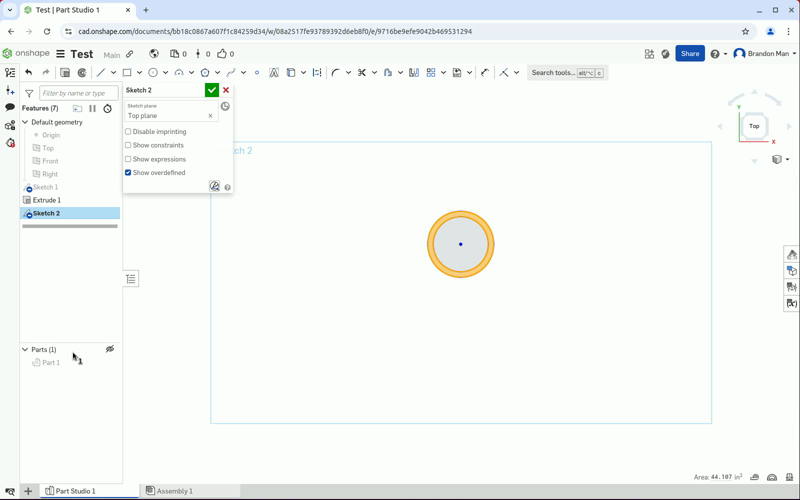
key(shift+y)
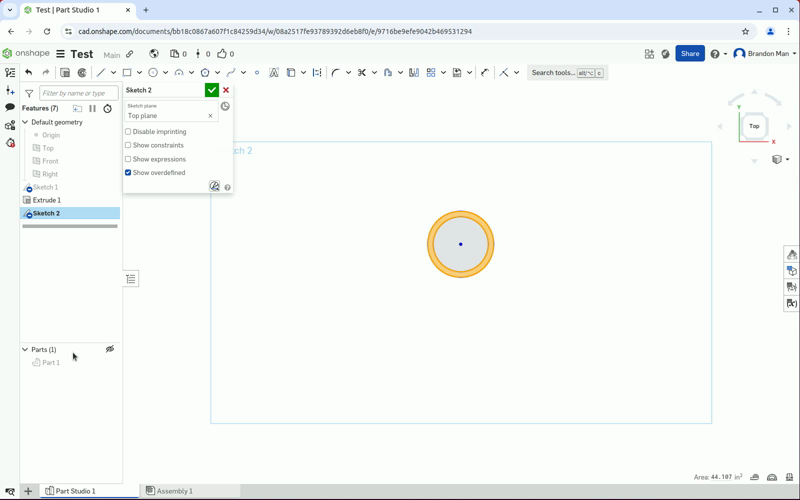
key(shift+e)
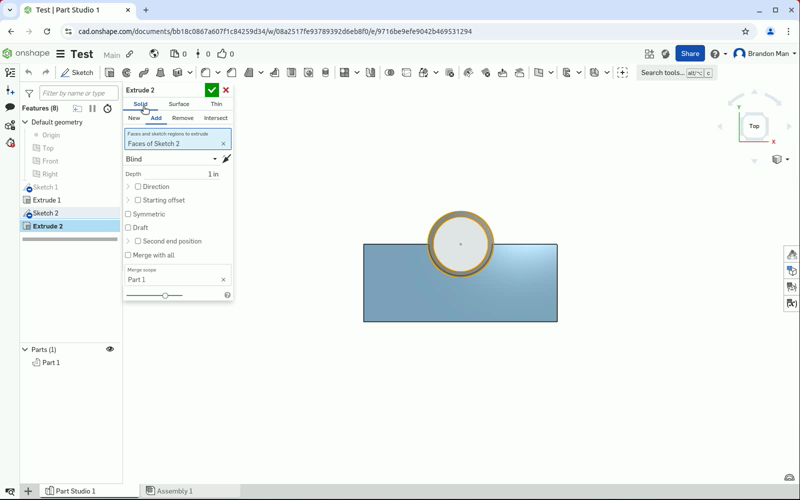
mouse_move(143, 106)
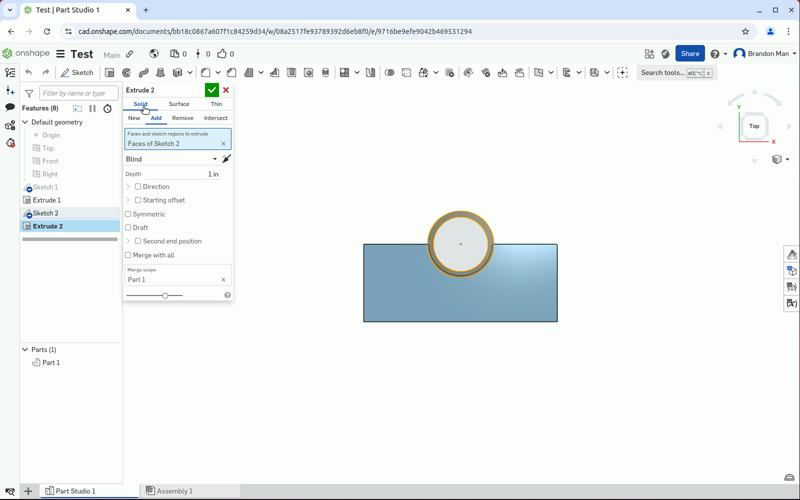
click(143, 106)
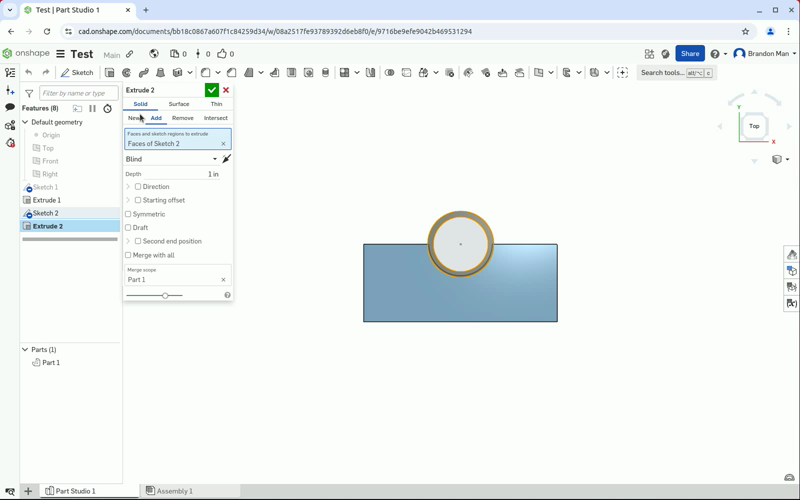
mouse_move(137, 120)
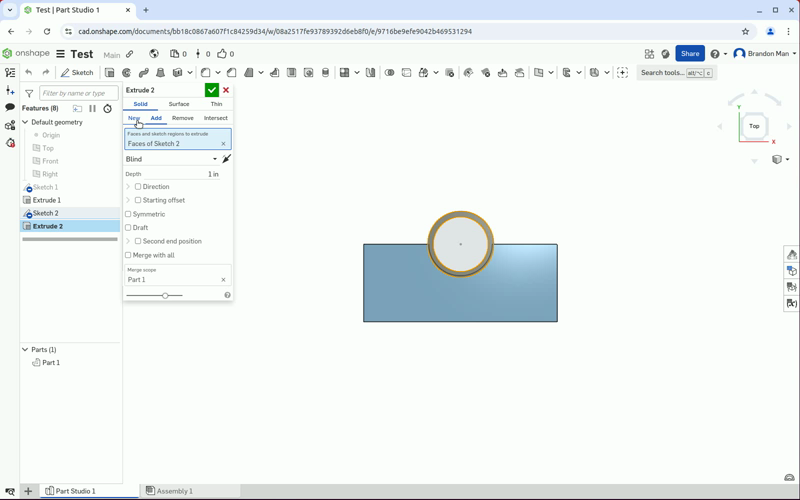
click(137, 120)
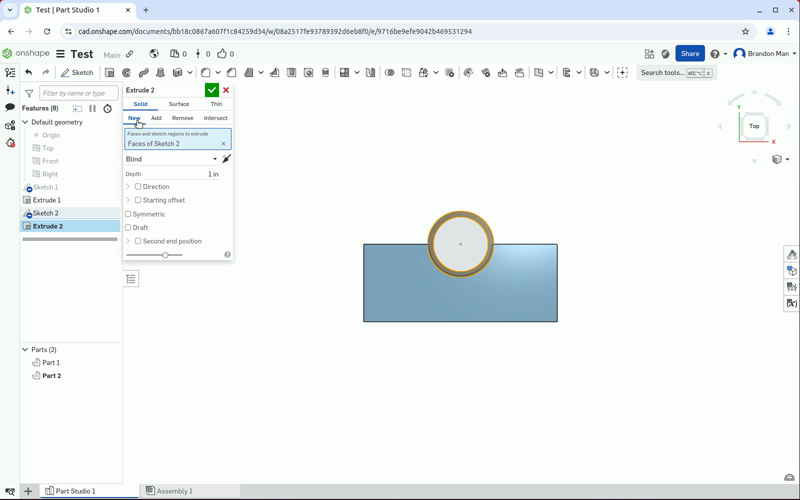
key(tab, 4)
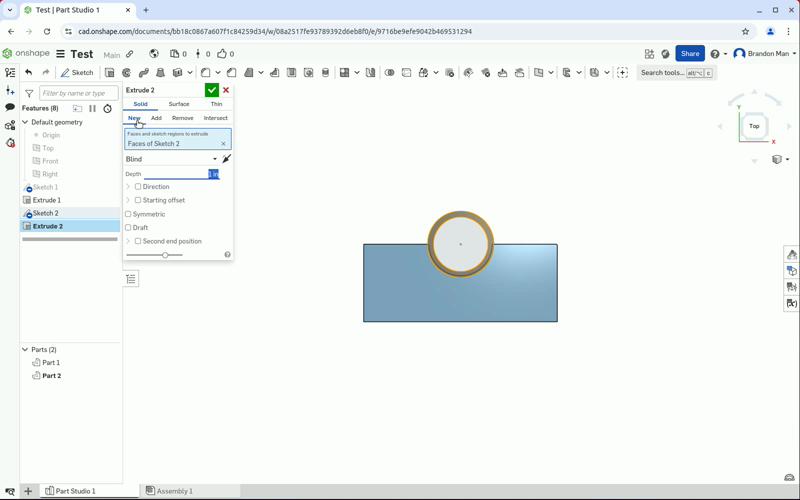
text(9.869)
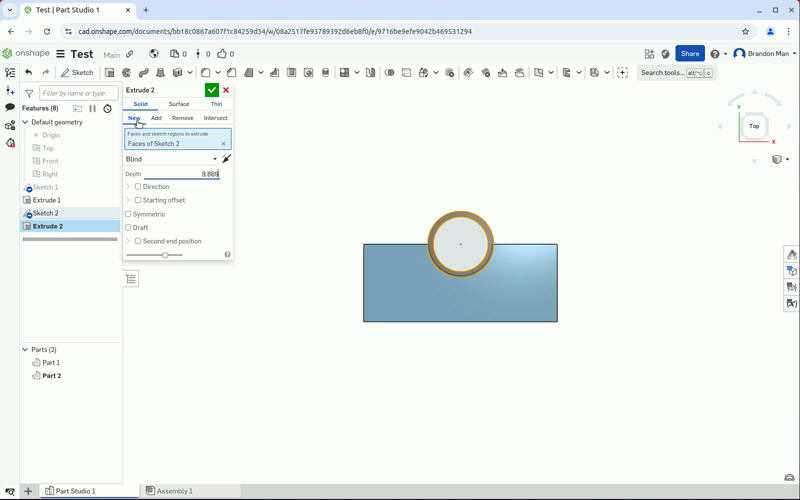
key(enter)
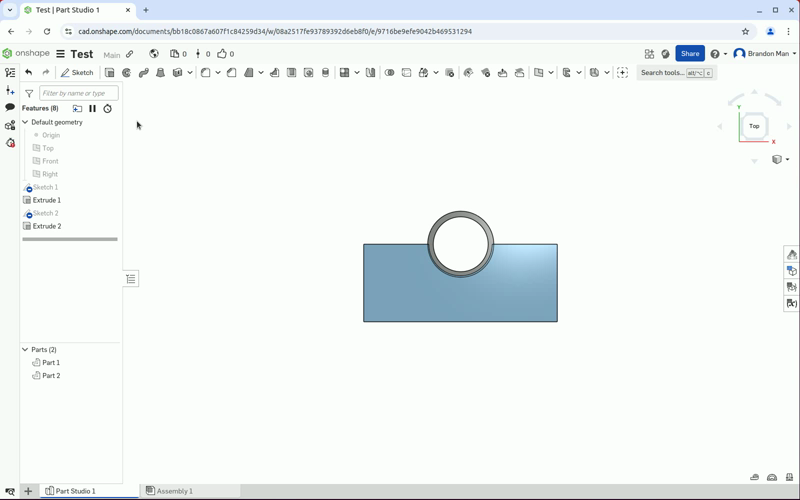
key(shift+h)
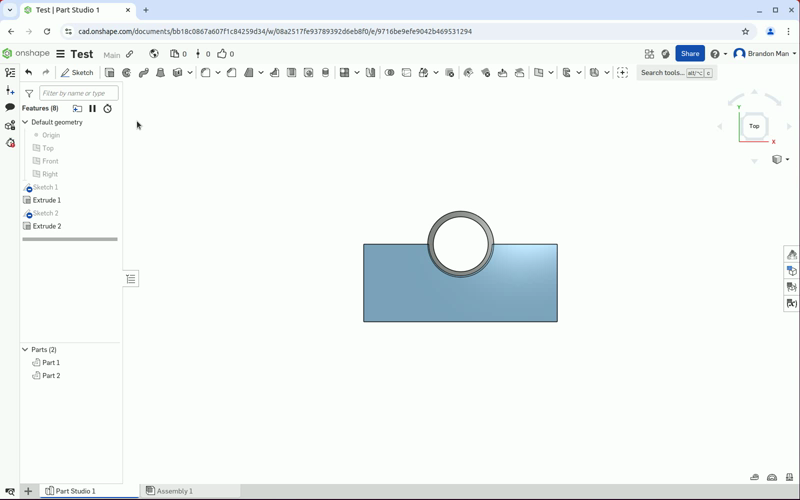
key(shift+h)
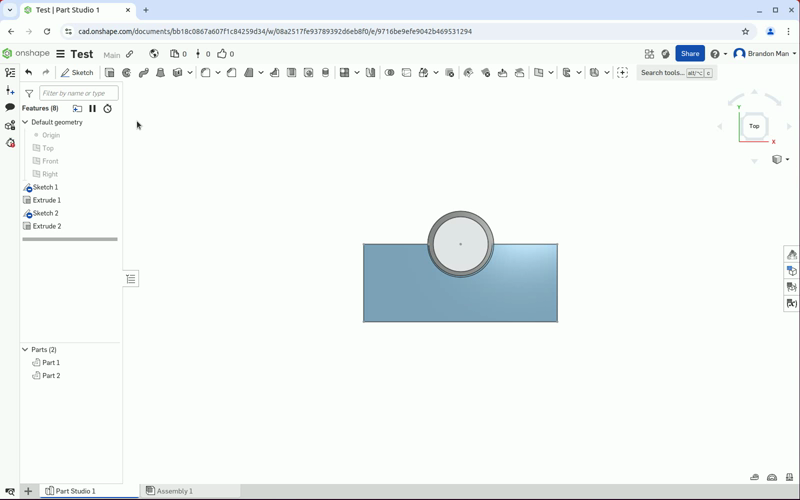
key(shift+7)
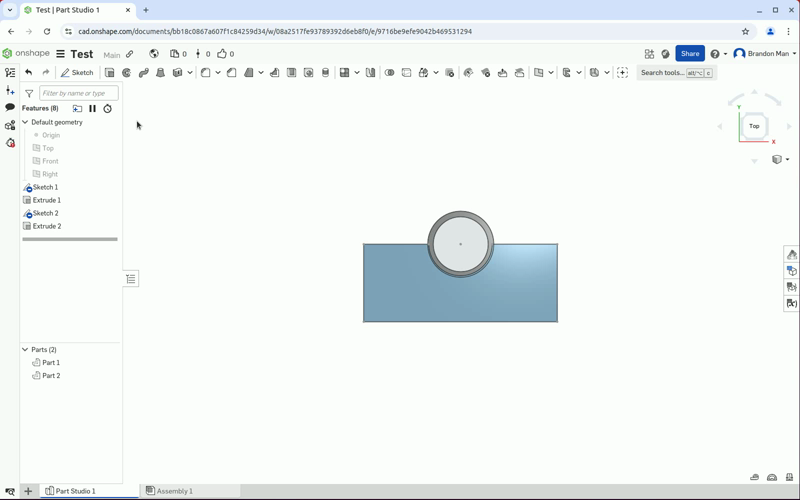
key(up, 3)
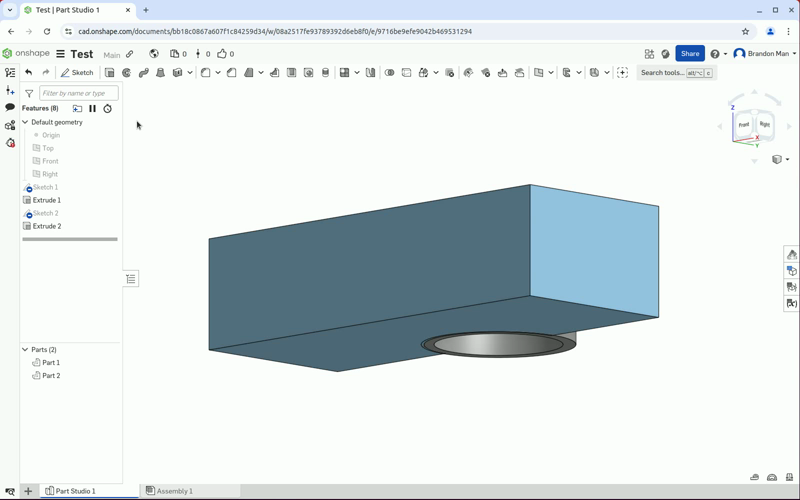
key(left, 3)
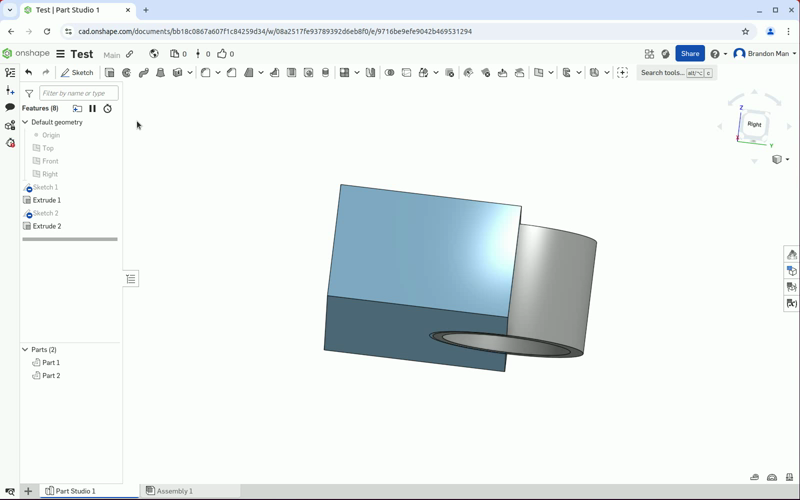
key(right, 3)
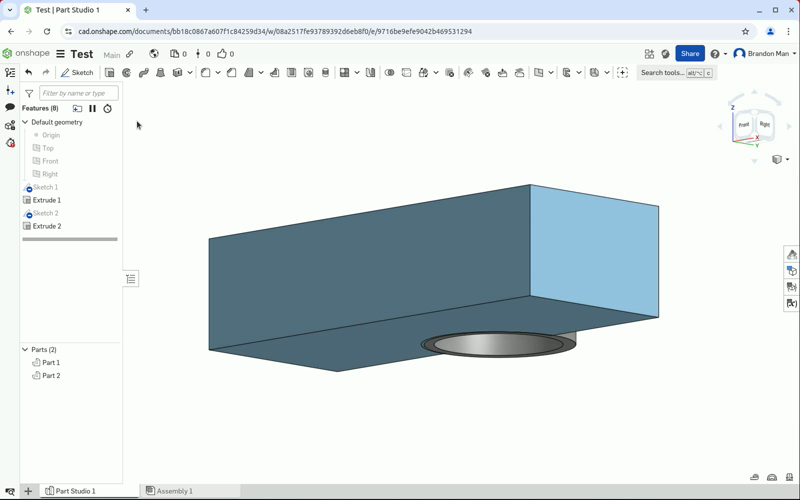
key(down, 3)
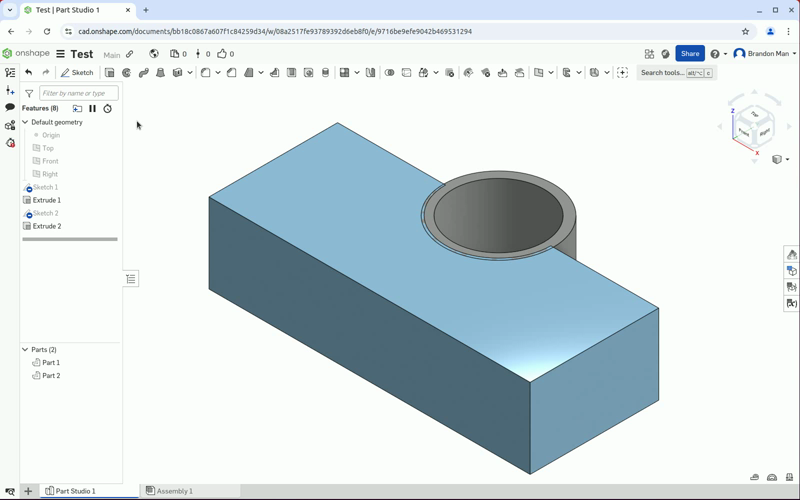
mouse_move(73, 189)
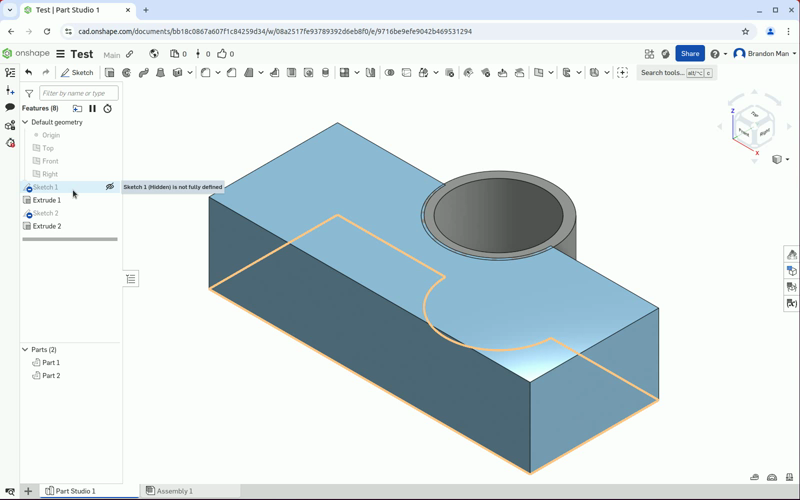
click(73, 189)